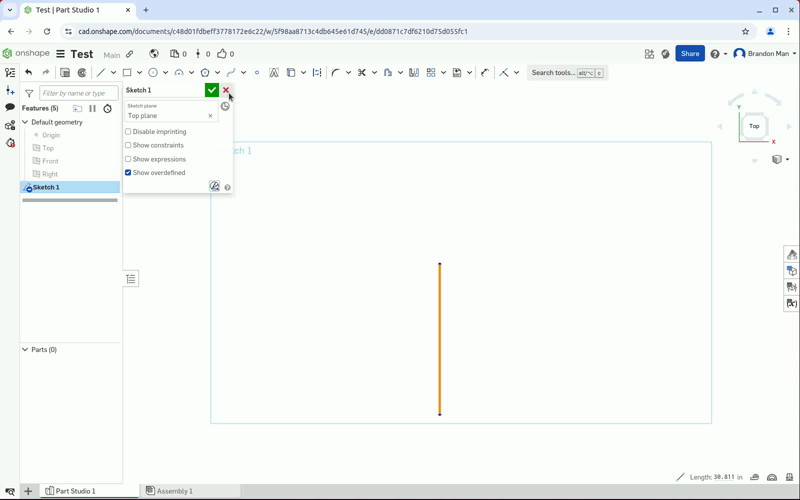
key(shift+h)
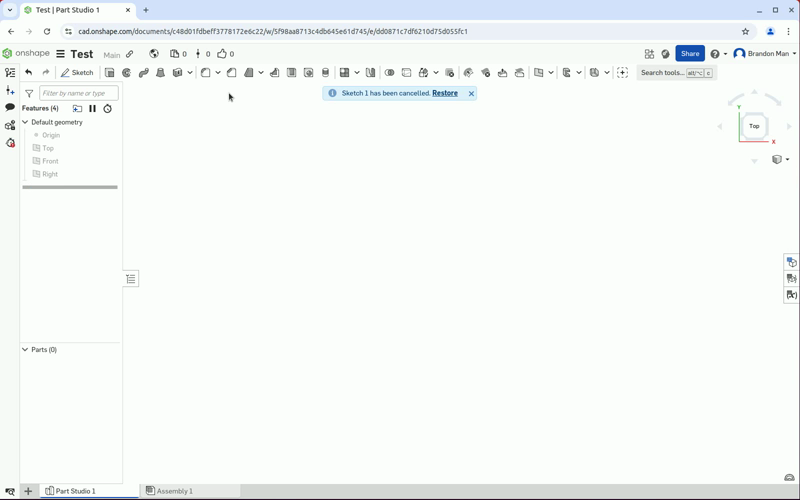
mouse_move(73, 352)
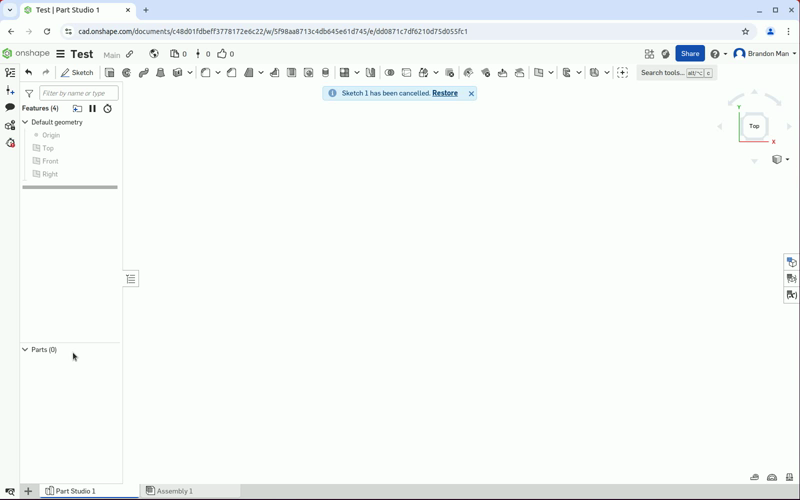
key(y)
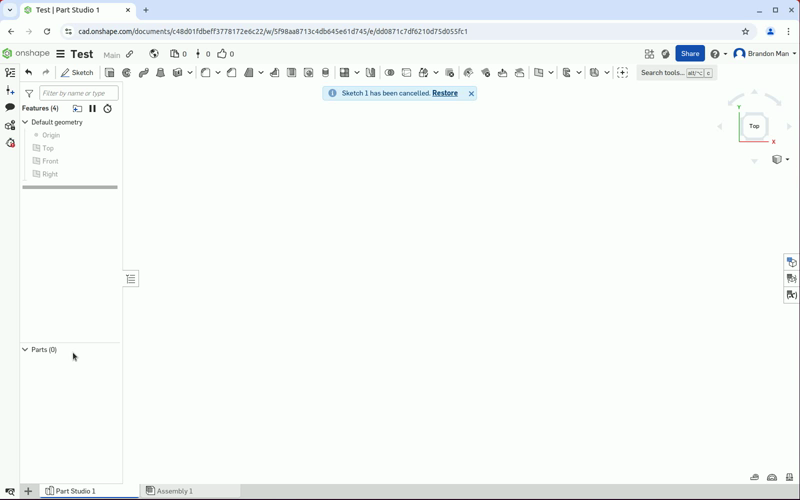
key(shift+p)
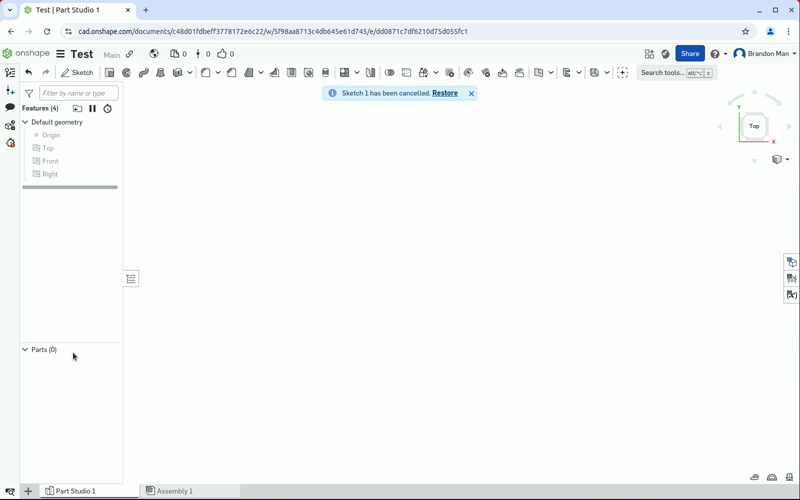
key(space)
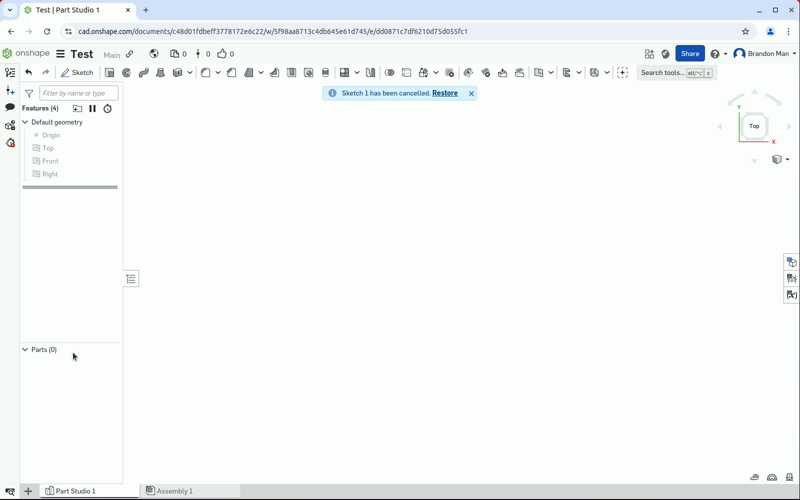
key_down(shift)
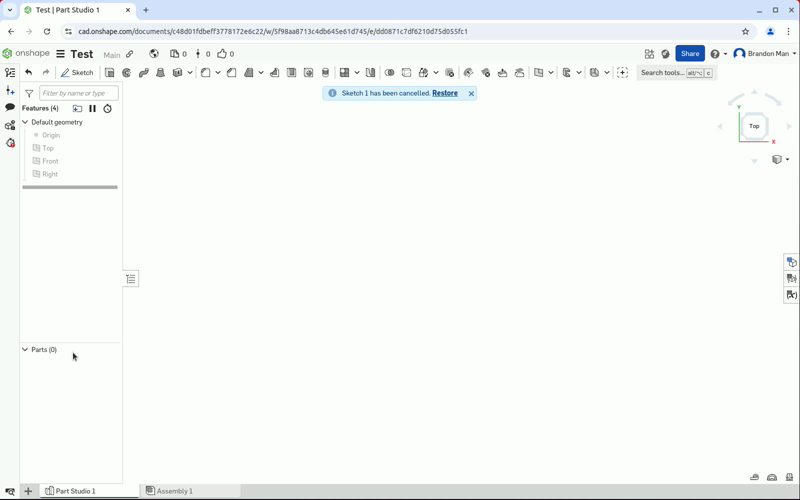
key(up)
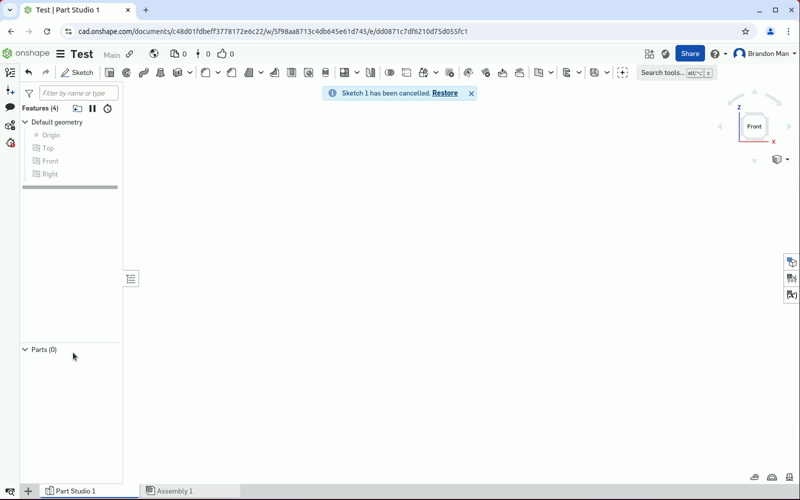
key_up(shift)
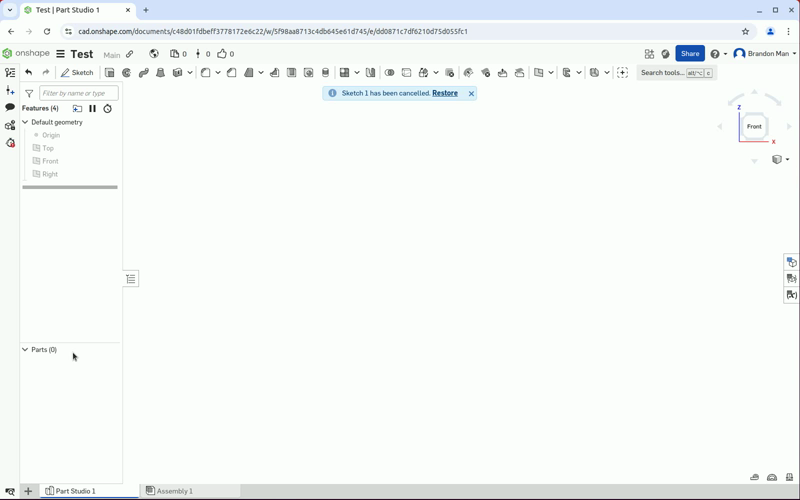
mouse_move(73, 352)
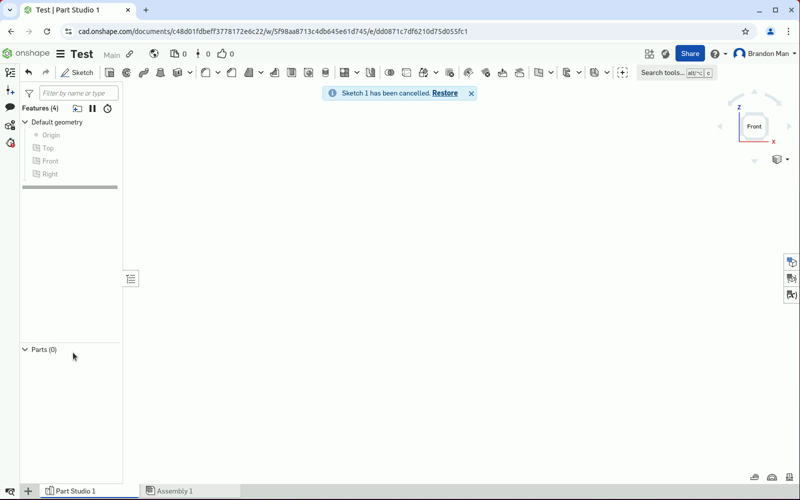
key(shift+y)
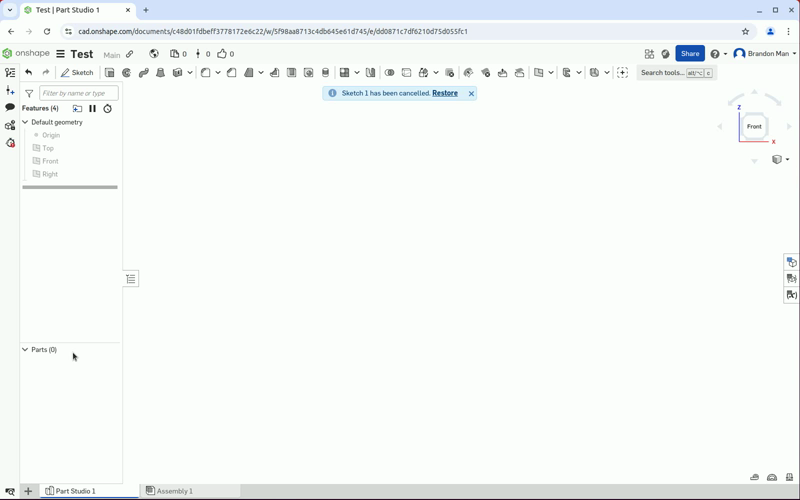
key(shift+s)
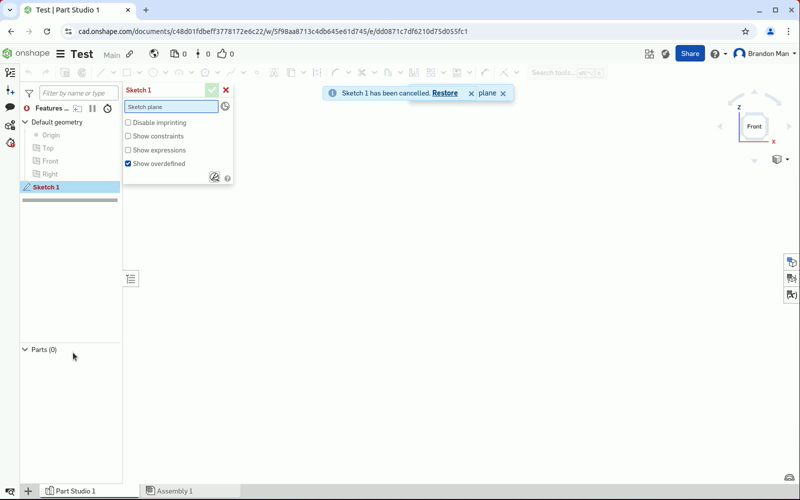
mouse_move(73, 163)
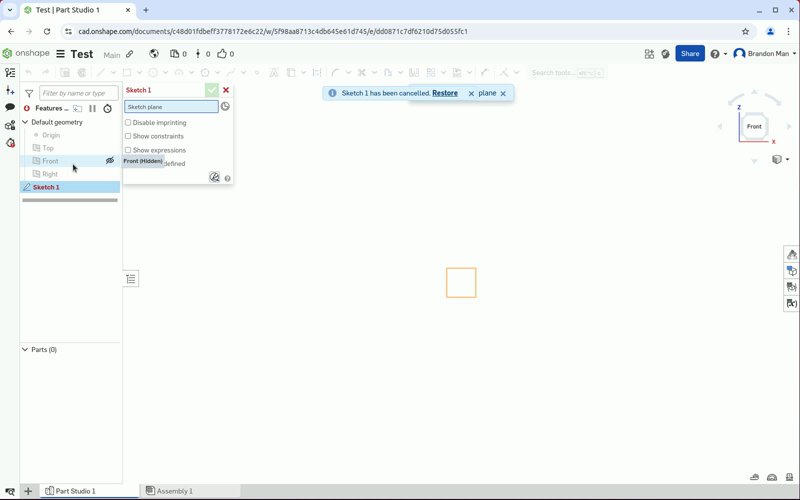
click(73, 163)
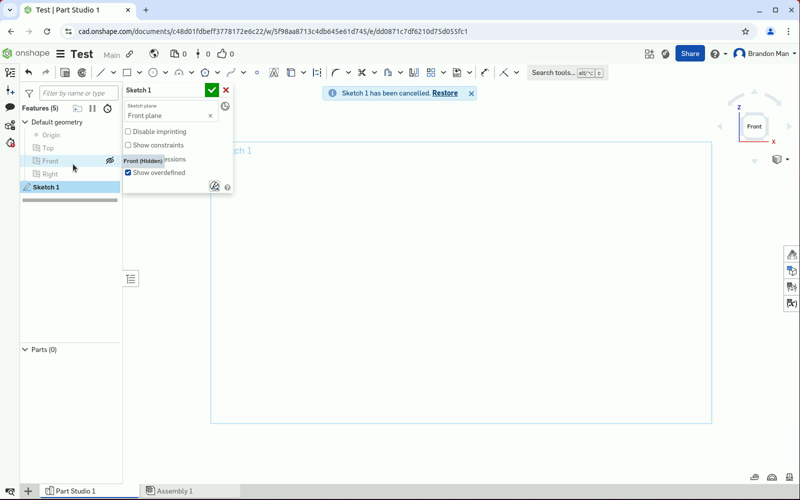
mouse_move(73, 352)
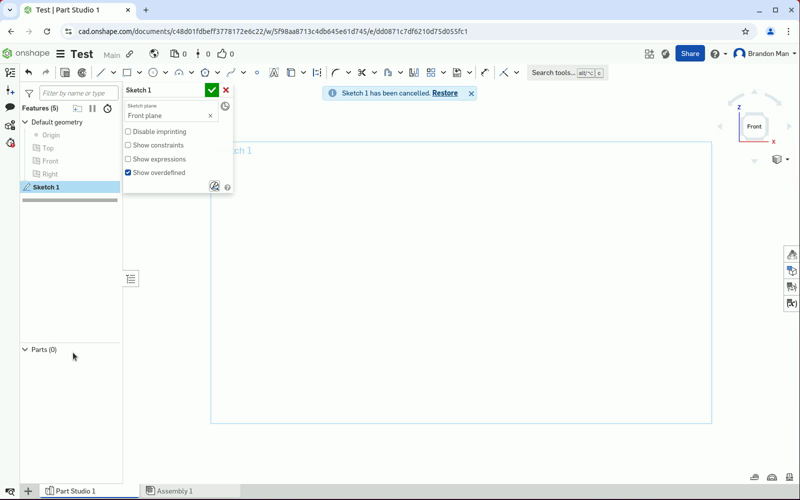
key(y)
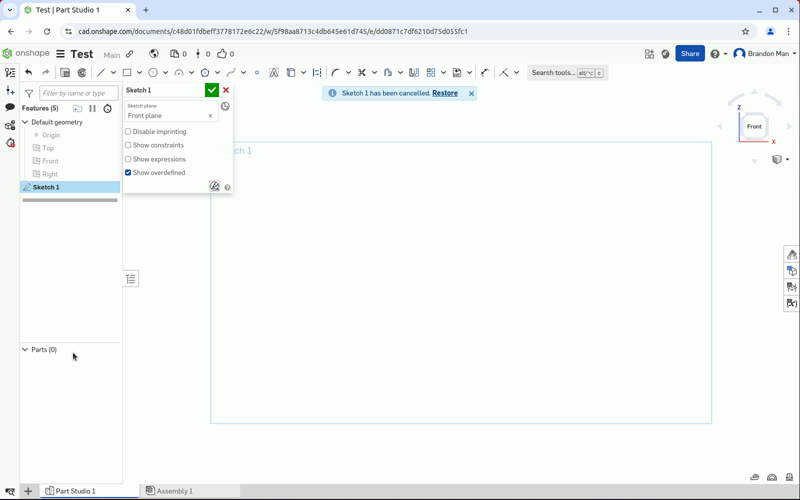
key(l)
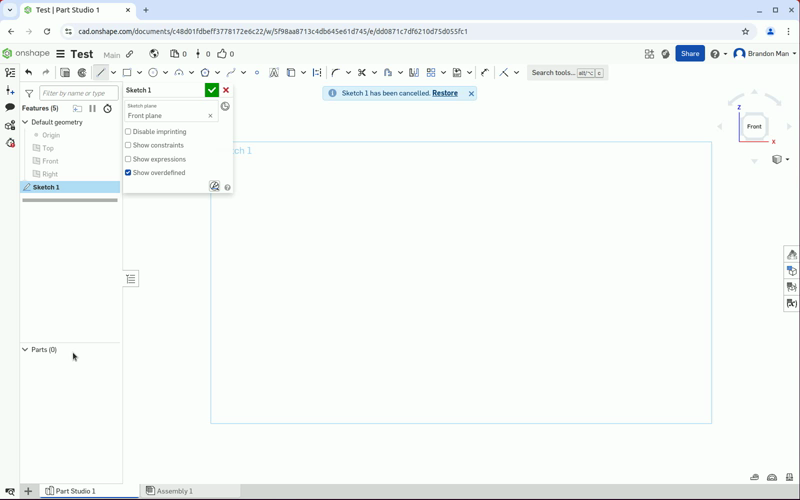
key_down(shift)
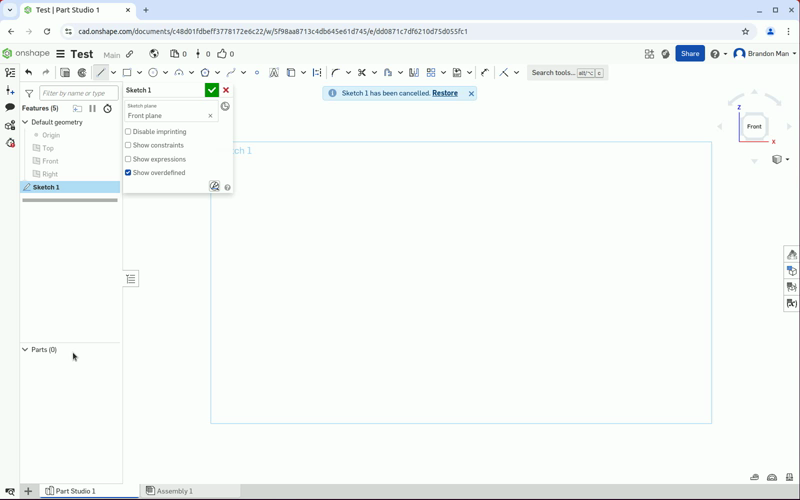
mouse_move(355, 337)
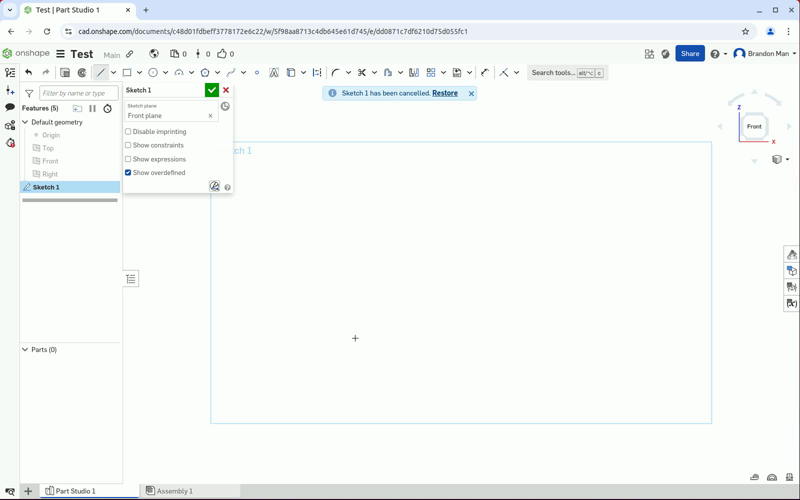
click(355, 337)
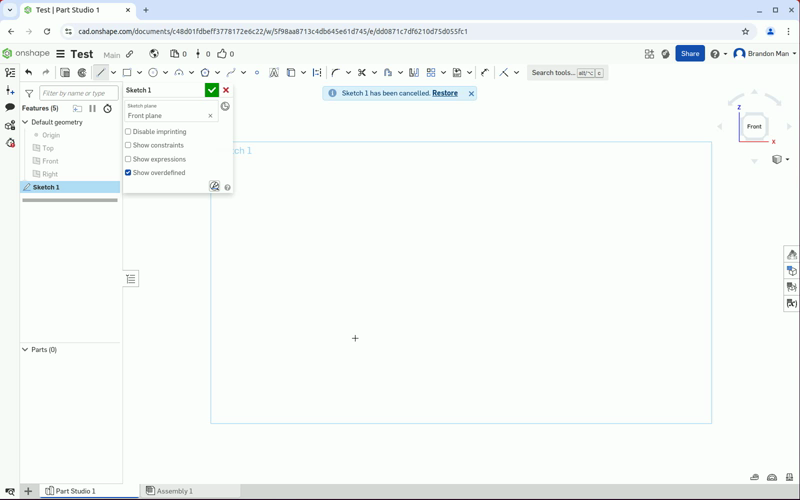
key_up(shift)
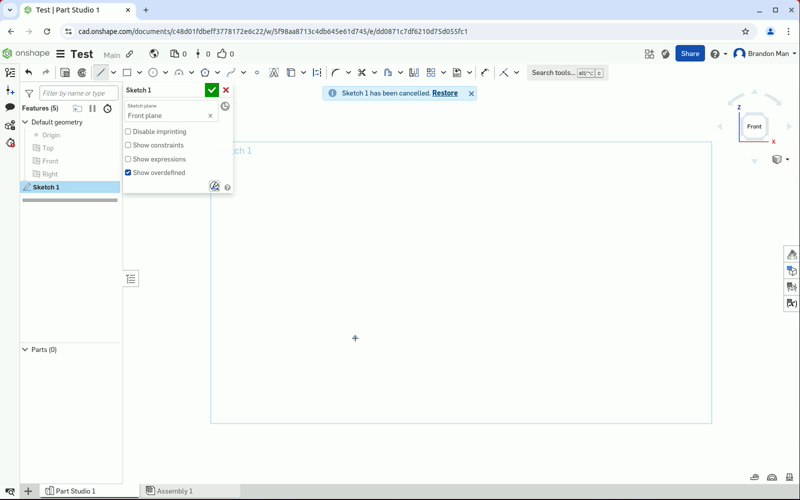
key_down(shift)
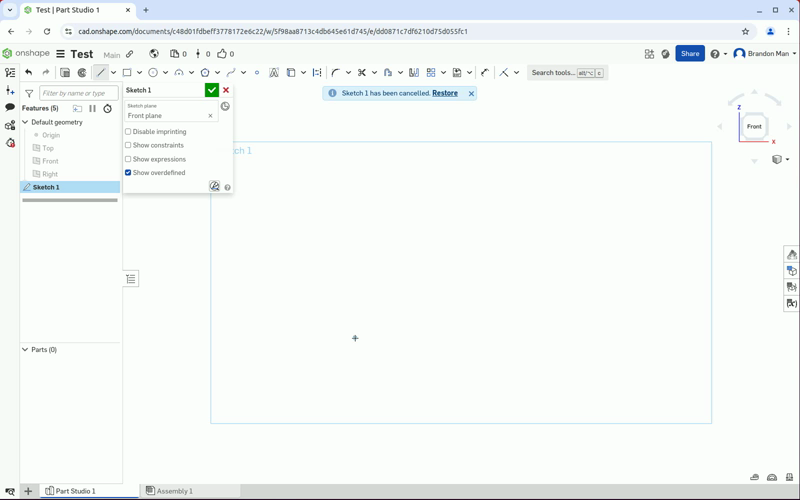
mouse_move(522, 338)
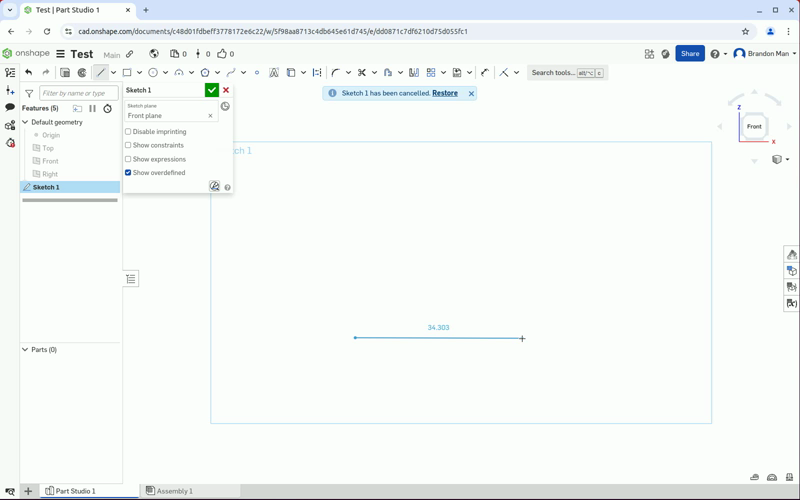
click(522, 338)
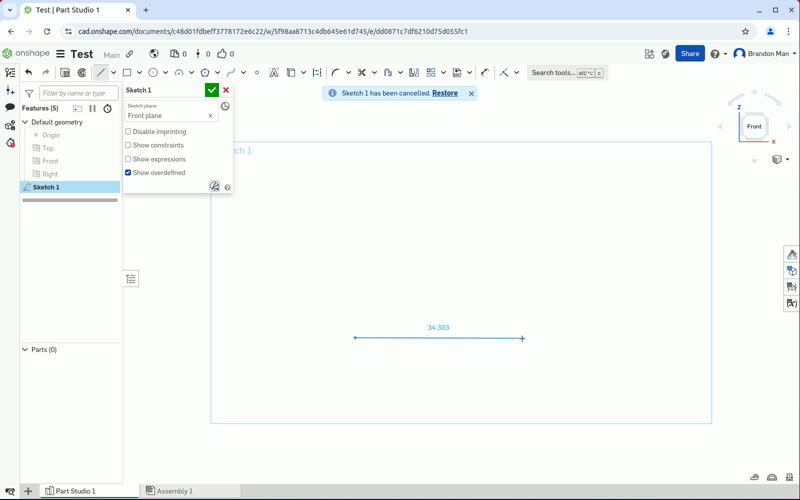
key_up(shift)
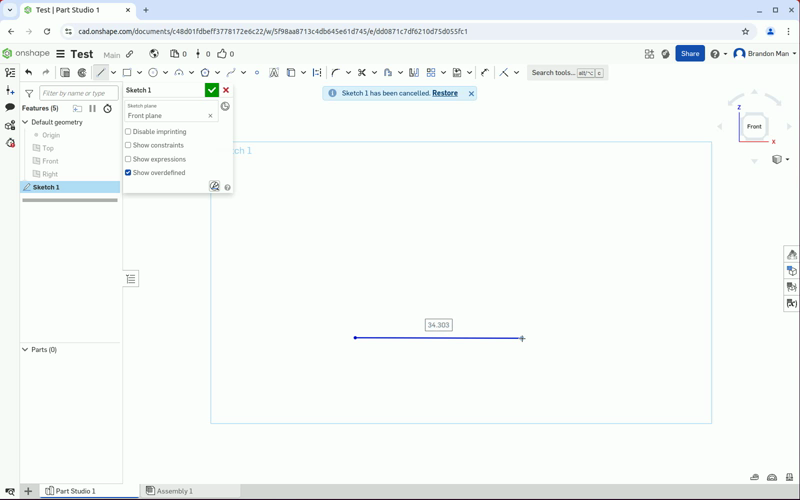
key_down(shift)
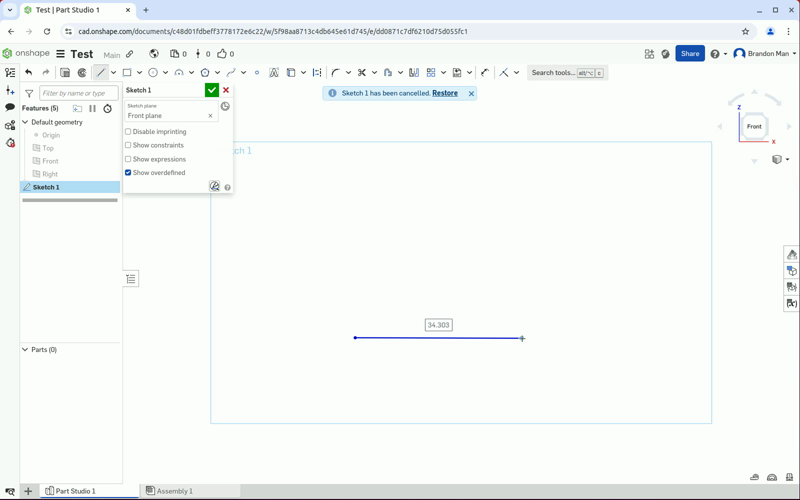
mouse_move(552, 338)
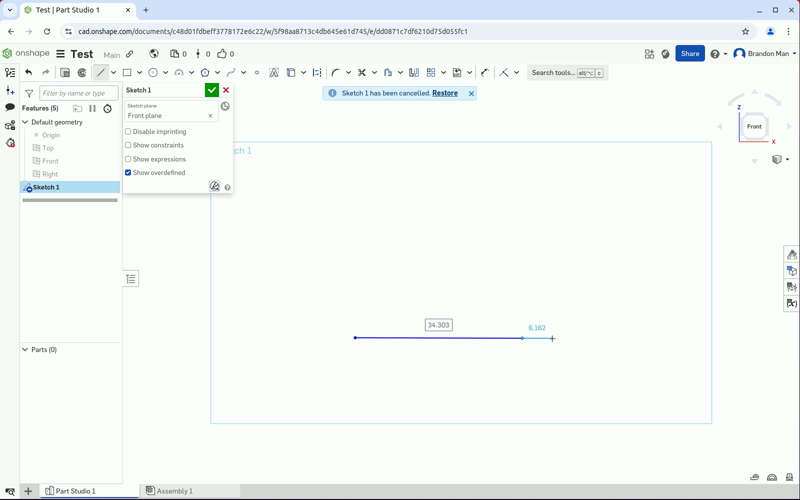
mouse_move(522, 299)
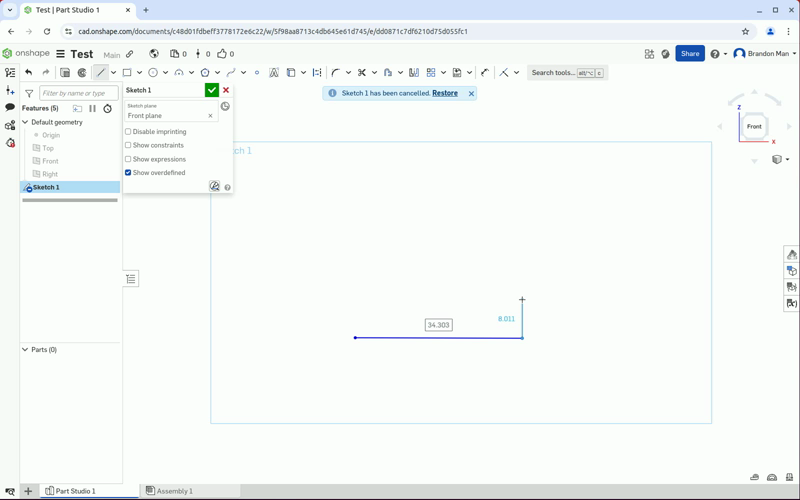
click(522, 299)
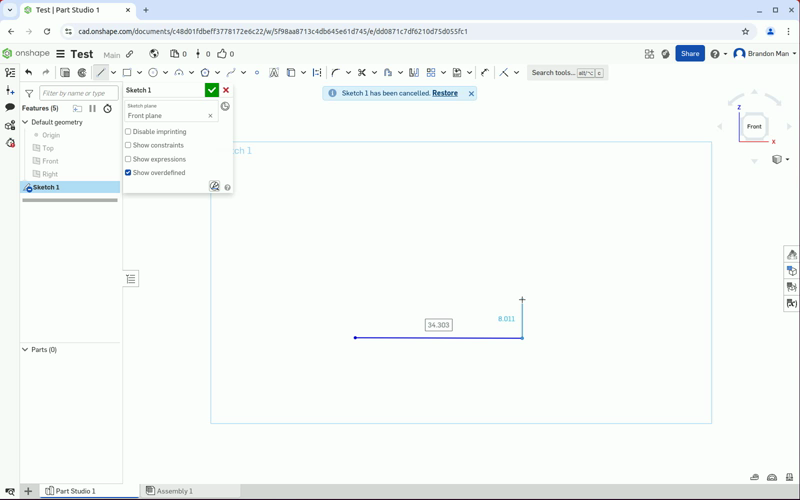
key_up(shift)
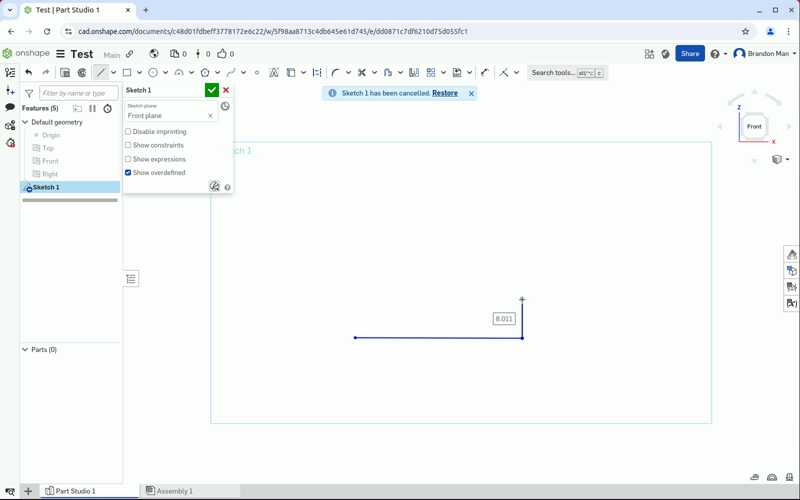
key_down(shift)
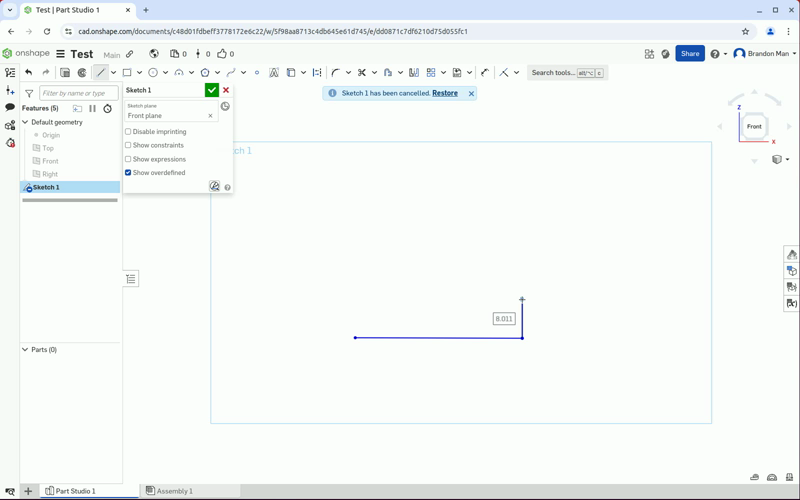
mouse_move(522, 216)
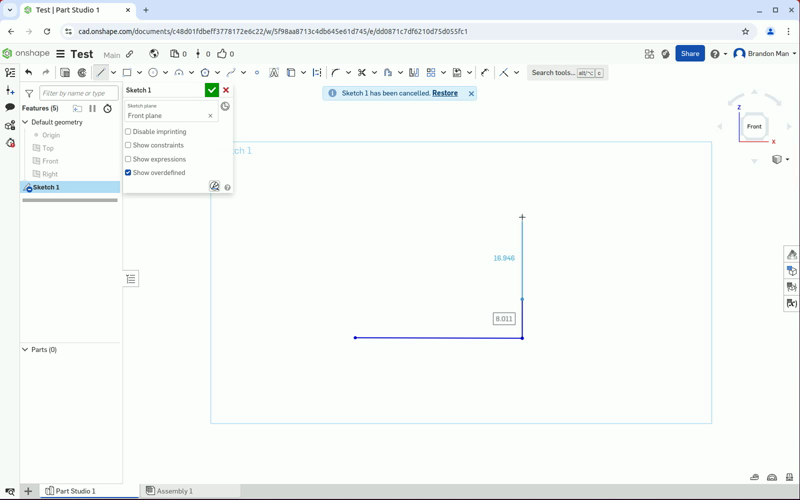
click(522, 216)
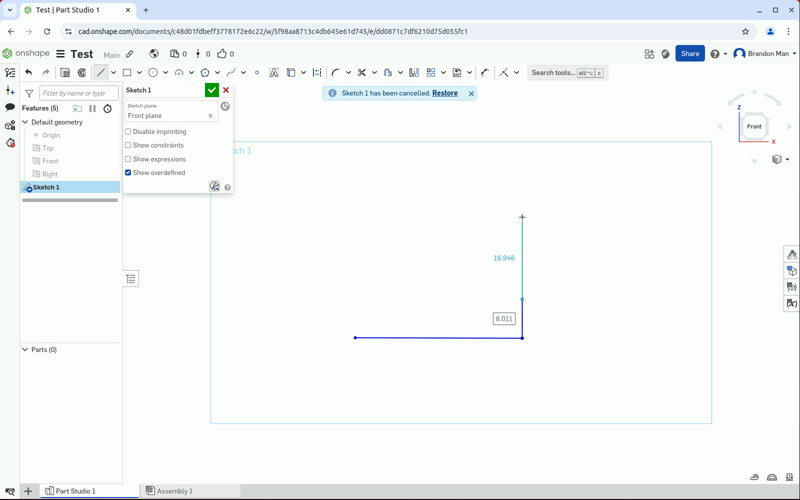
key_up(shift)
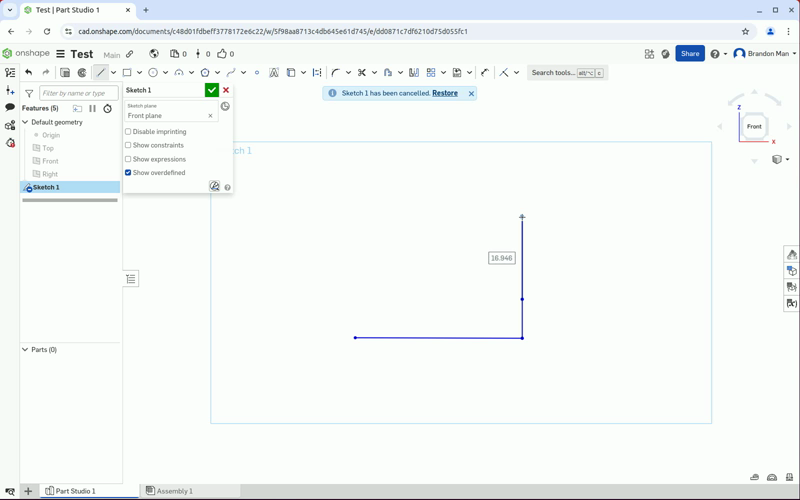
key_down(shift)
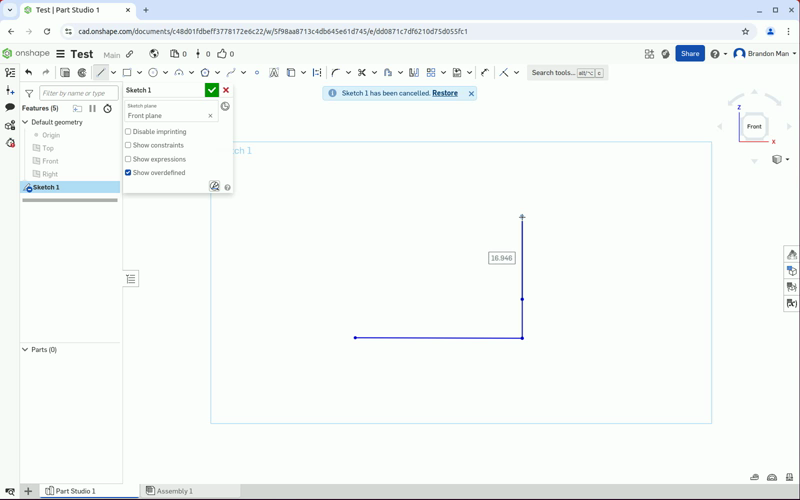
mouse_move(355, 216)
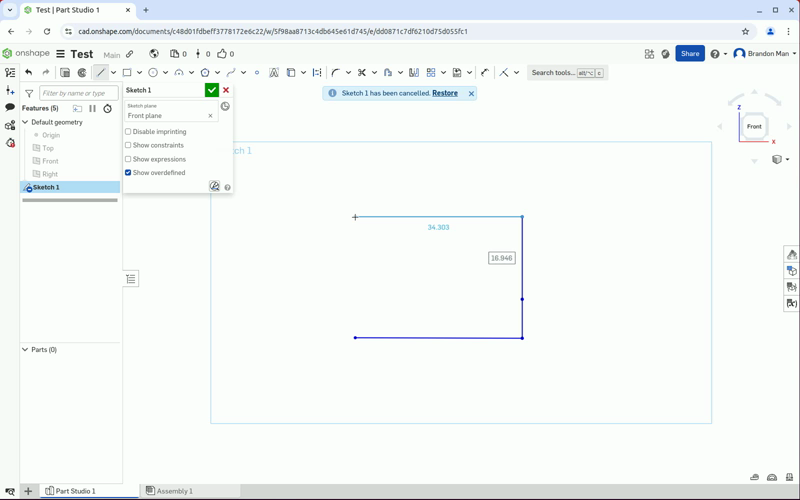
click(355, 216)
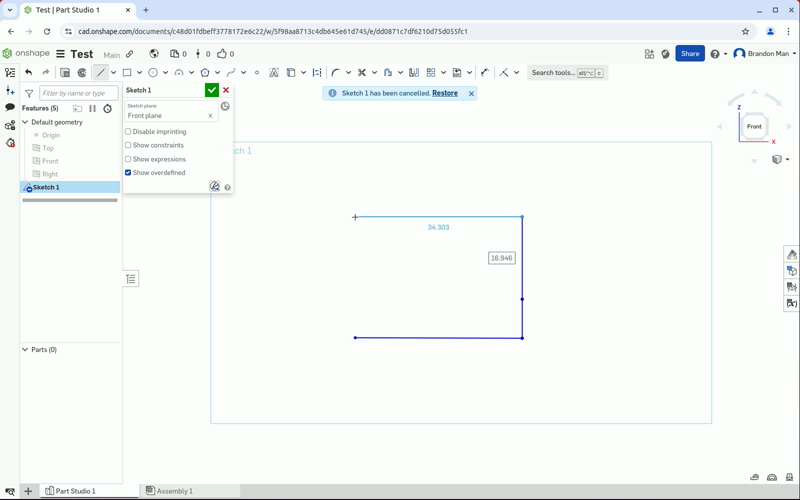
key_up(shift)
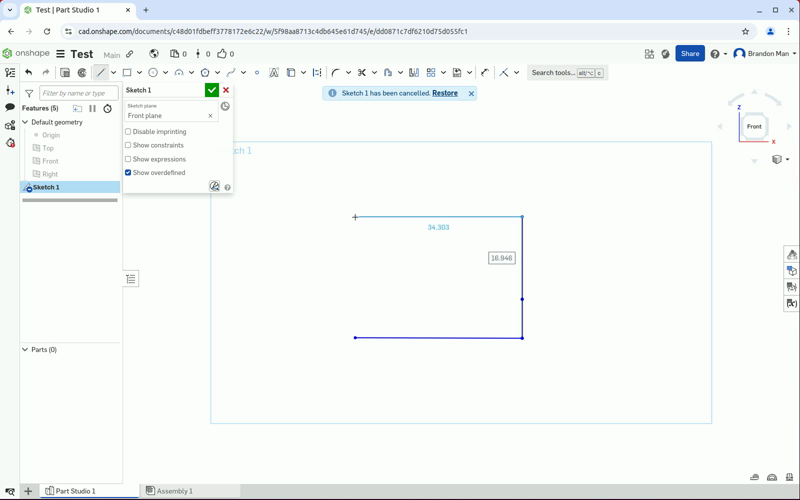
key_down(shift)
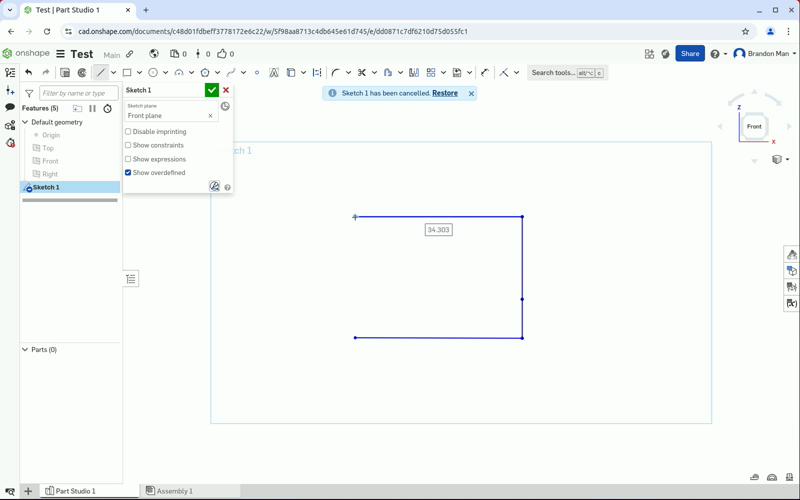
mouse_move(355, 337)
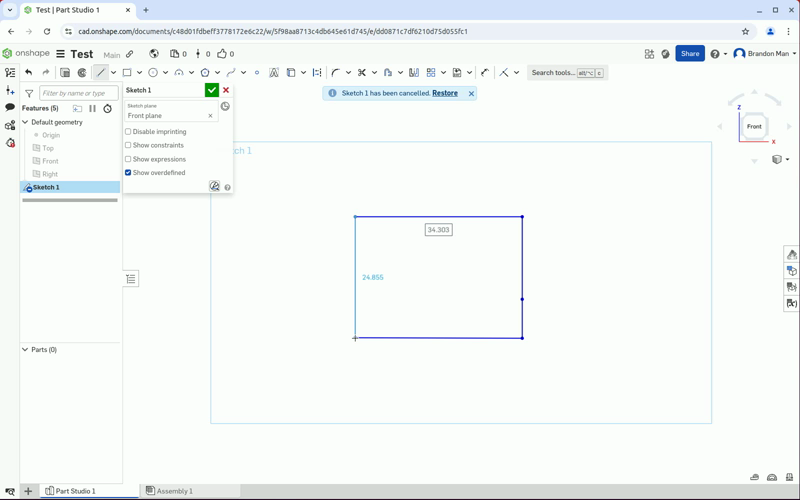
key_up(shift)
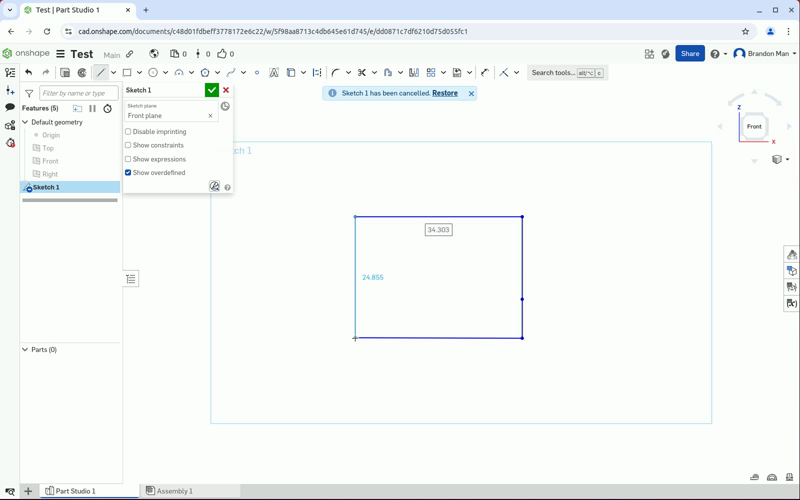
click(355, 337)
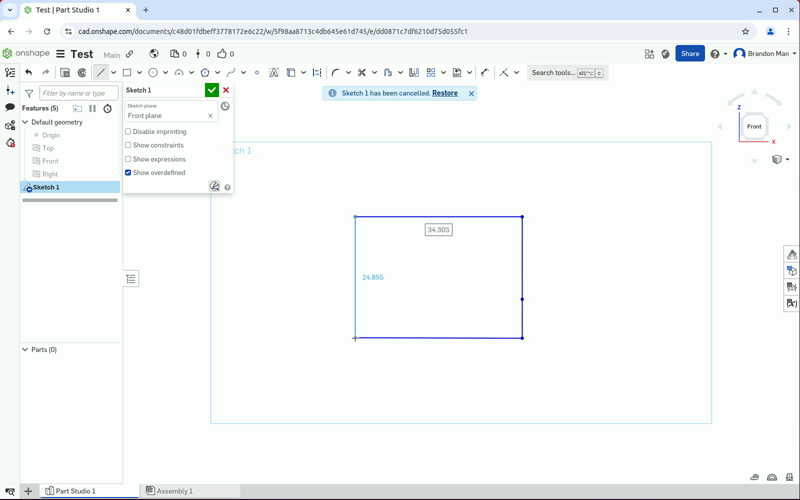
key(esc)
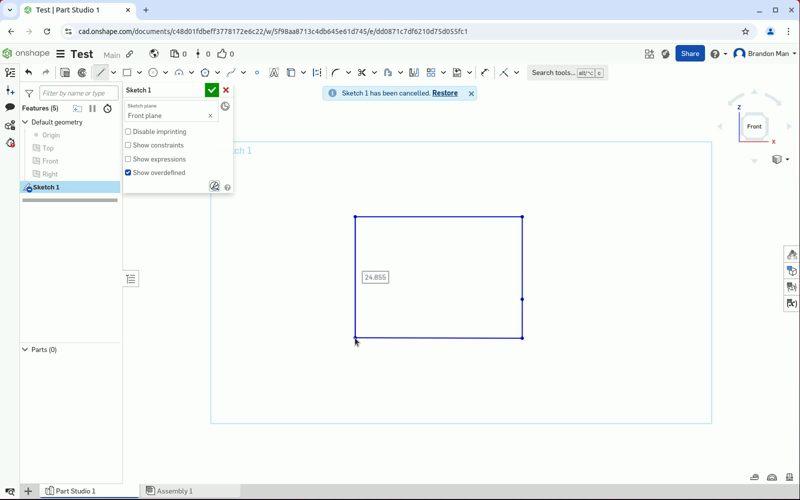
mouse_move(491, 233)
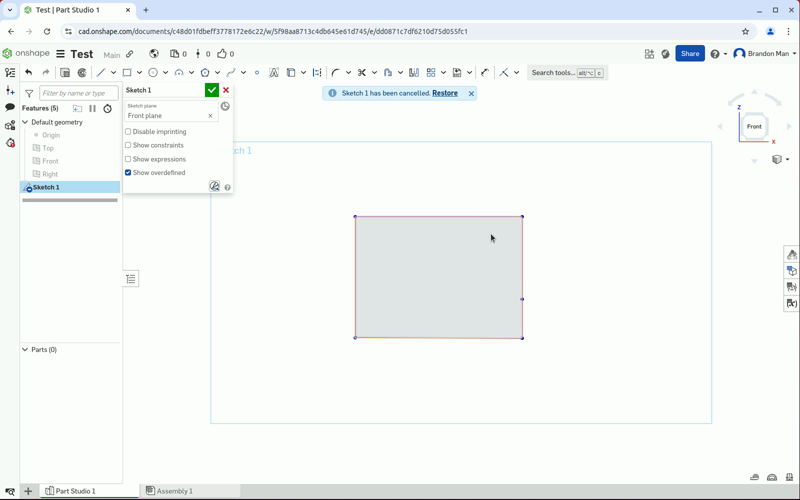
click(491, 233)
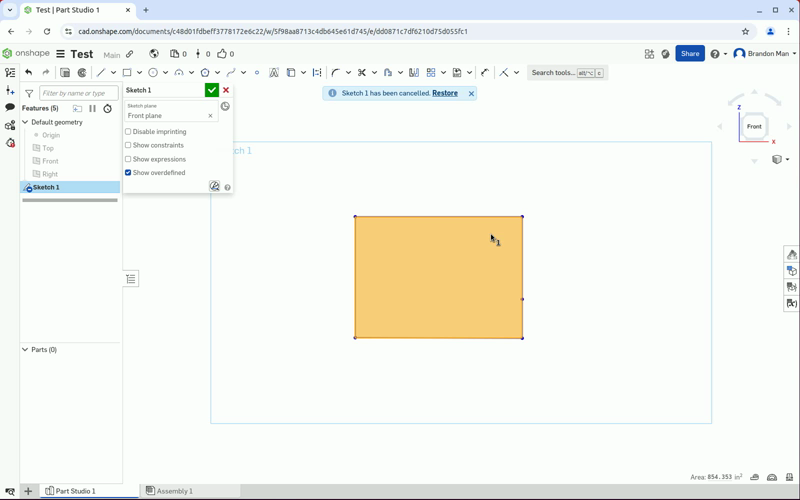
mouse_move(73, 352)
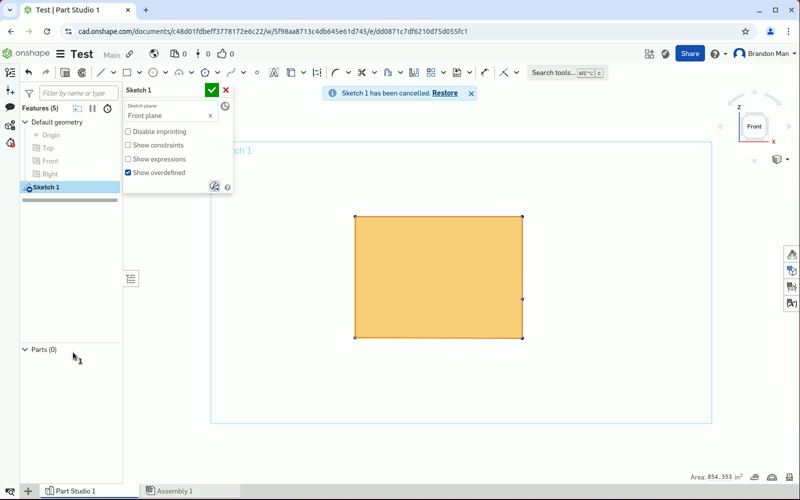
key(shift+y)
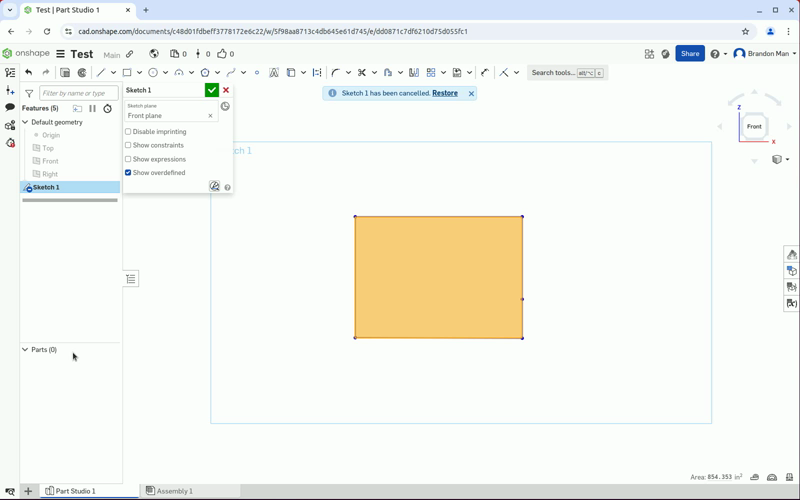
key(shift+e)
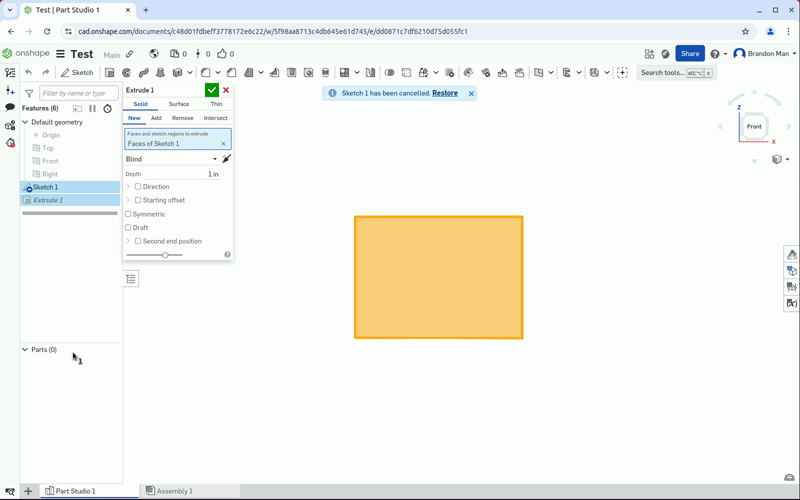
mouse_move(143, 106)
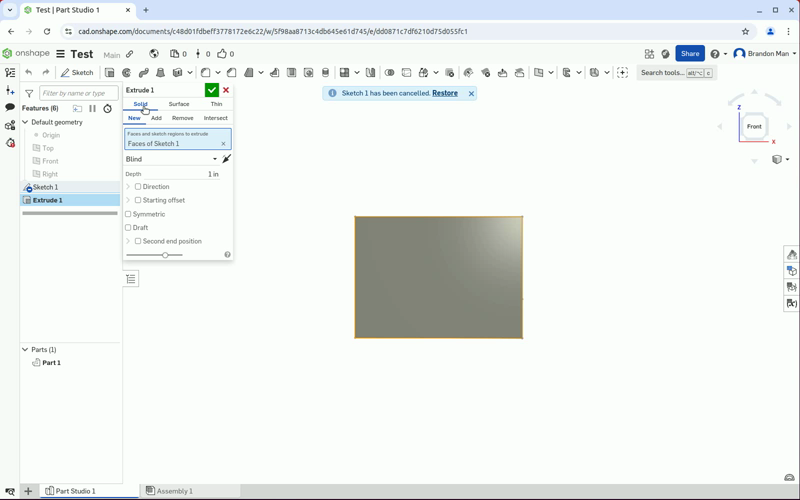
click(143, 106)
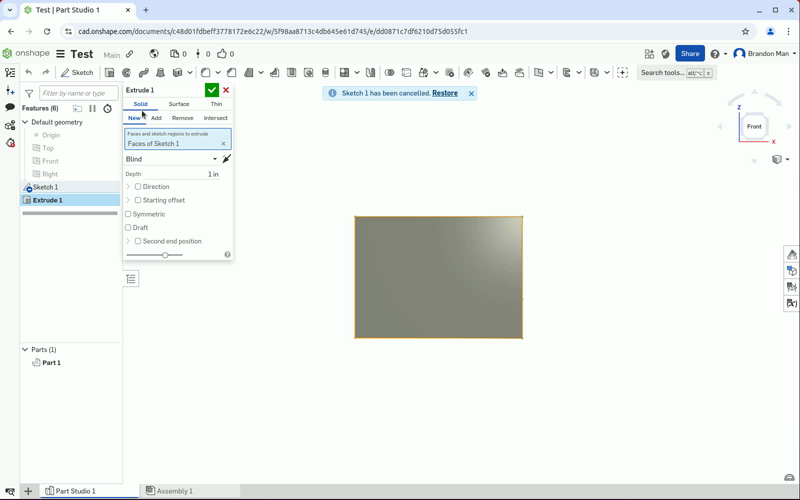
mouse_move(137, 120)
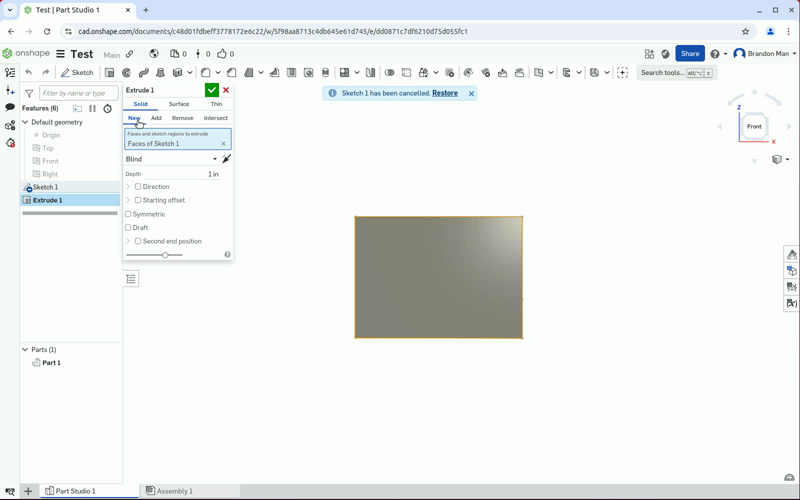
click(137, 120)
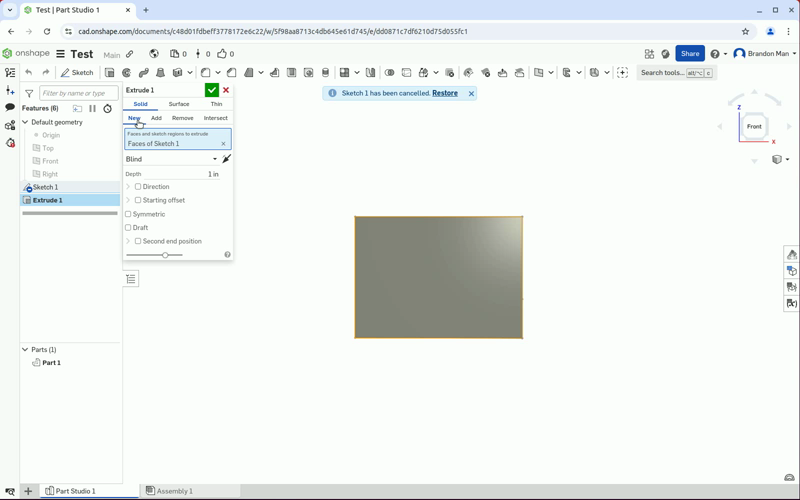
key(tab, 4)
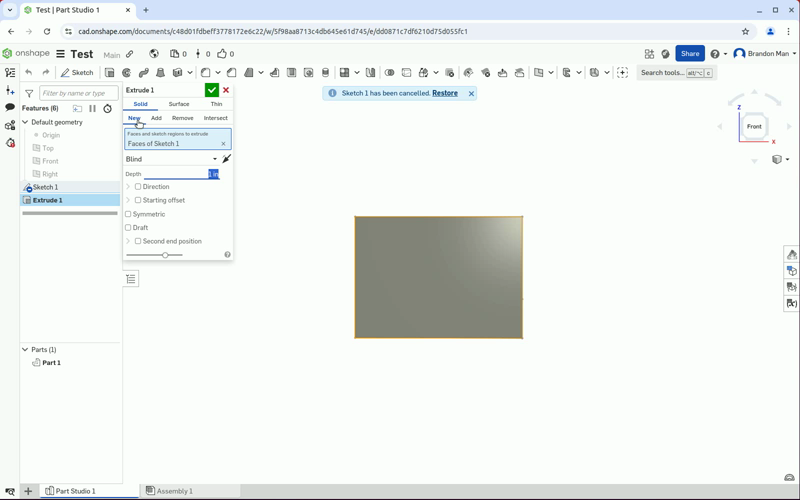
text(17.09)
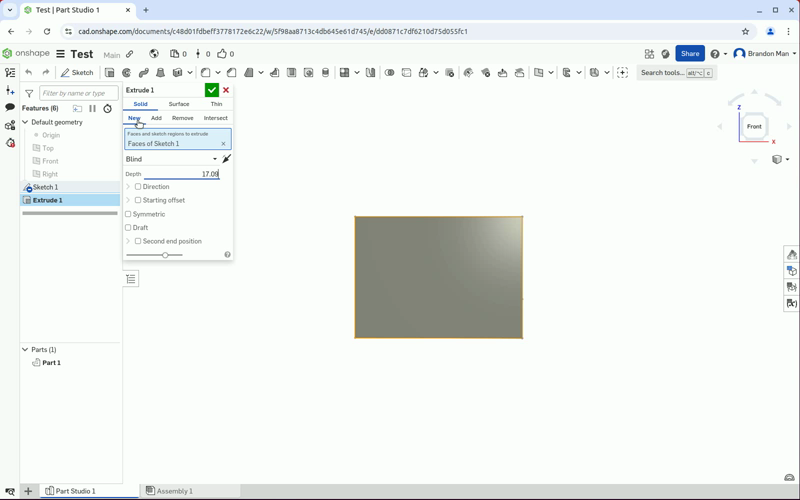
key(enter)
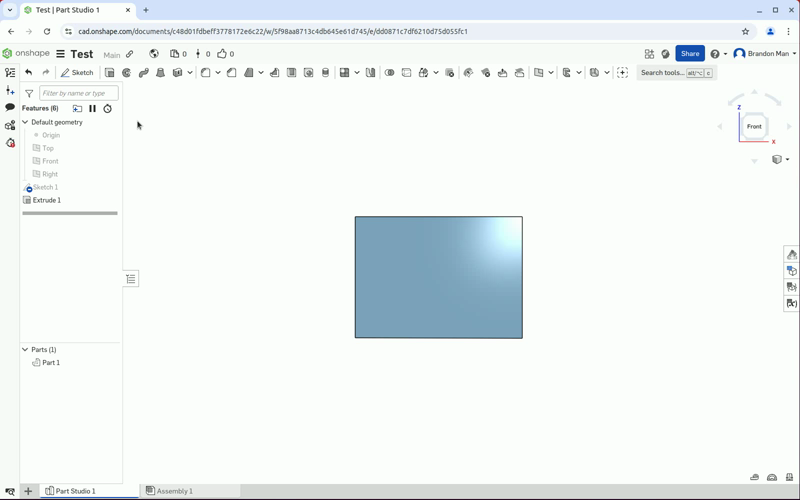
key(shift+h)
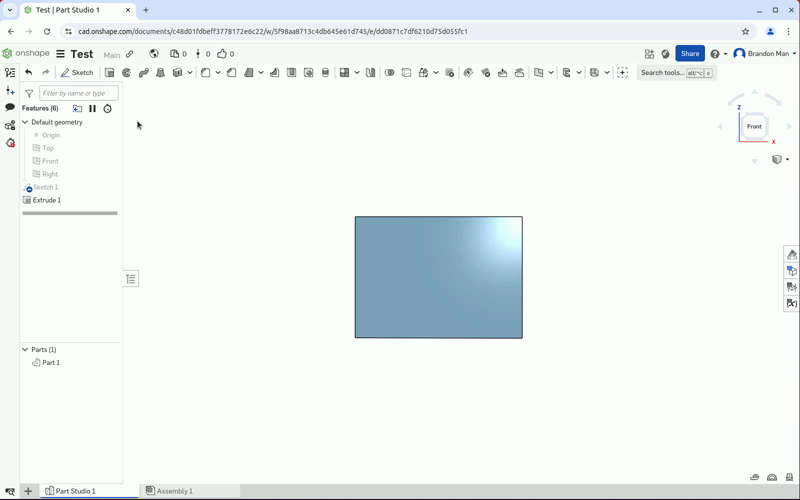
key(shift+h)
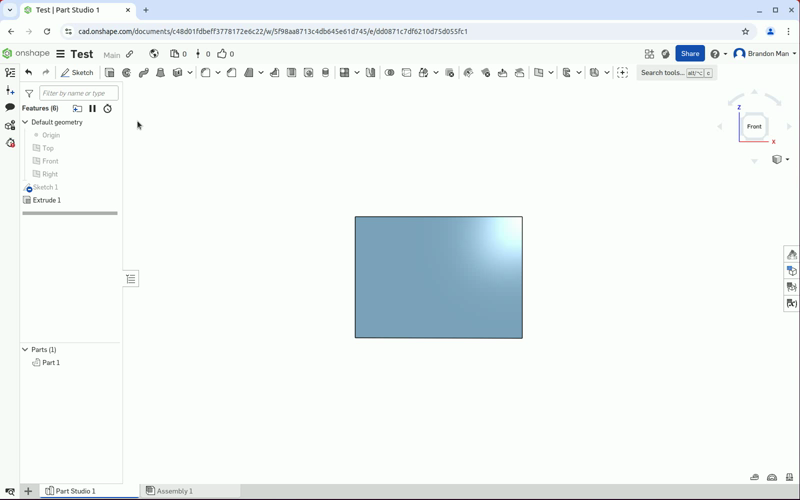
mouse_move(73, 189)
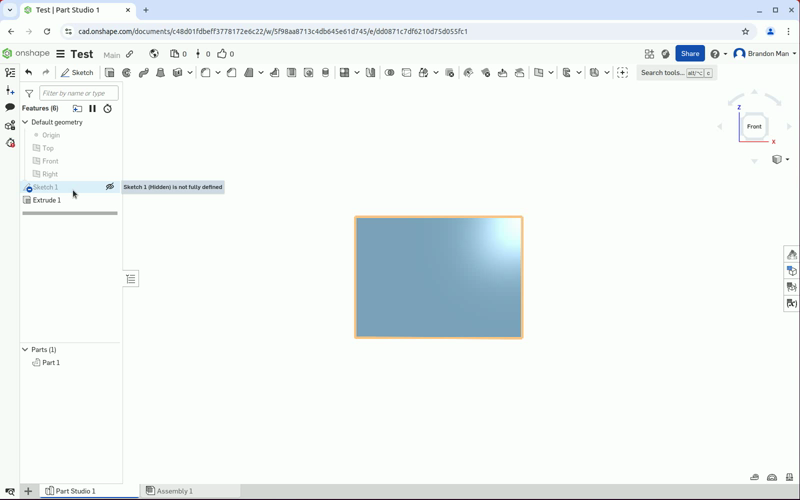
click(73, 189)
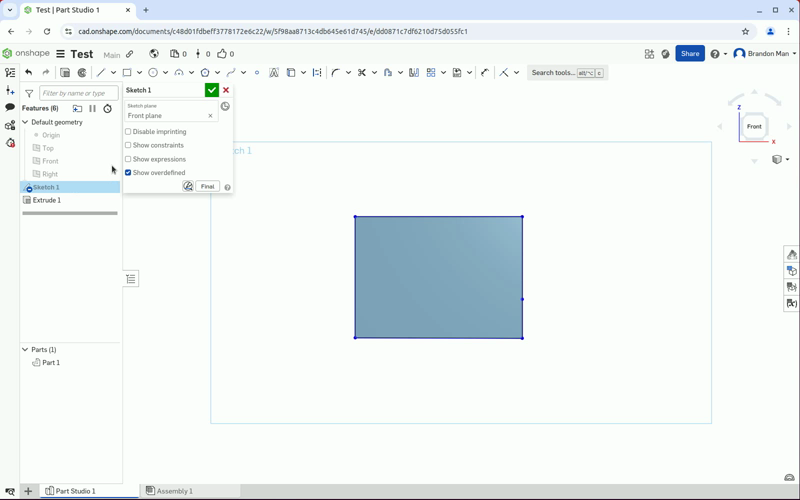
mouse_move(229, 92)
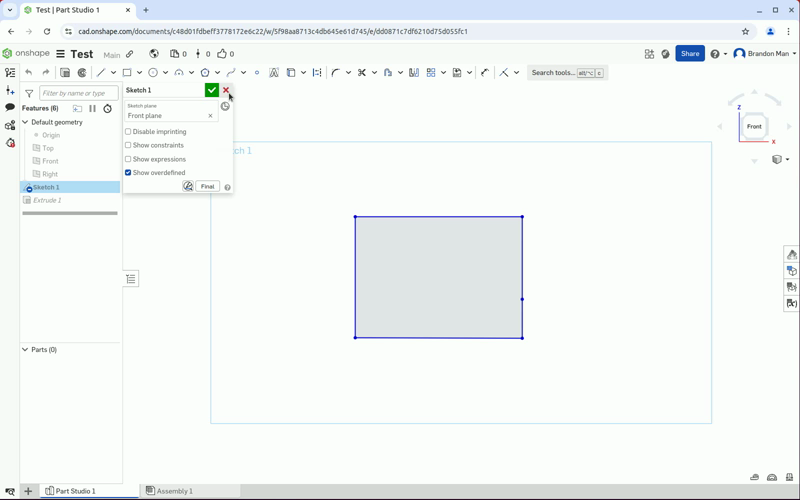
click(229, 92)
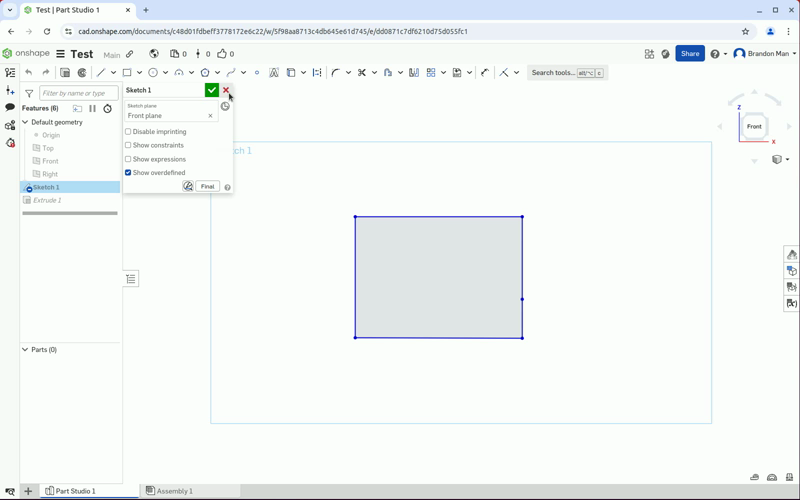
key(shift+s)
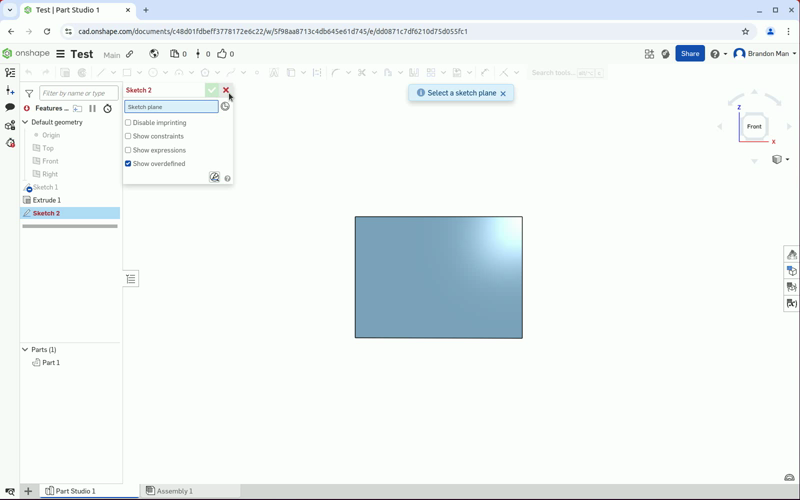
mouse_move(73, 163)
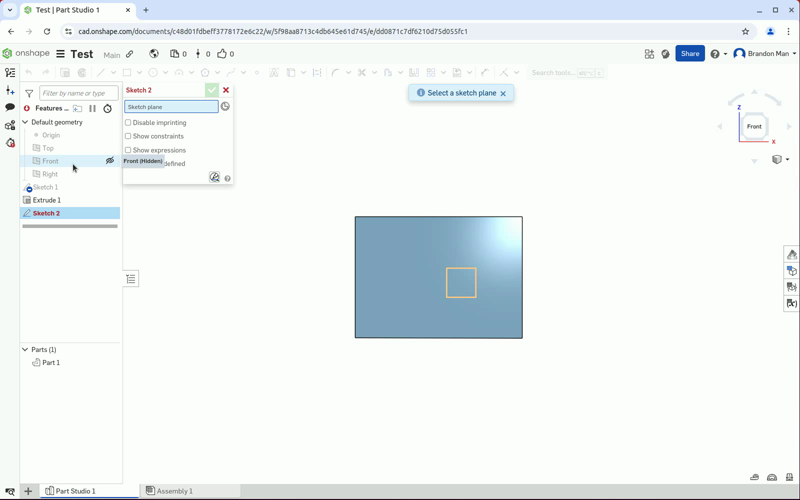
click(73, 163)
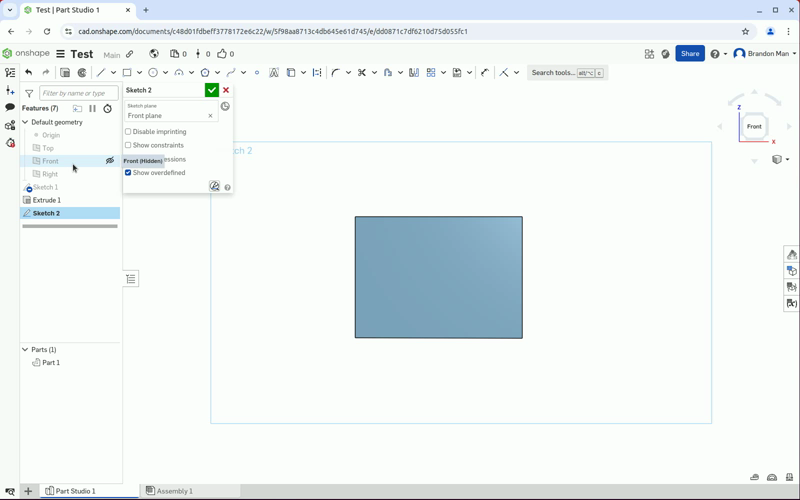
mouse_move(73, 352)
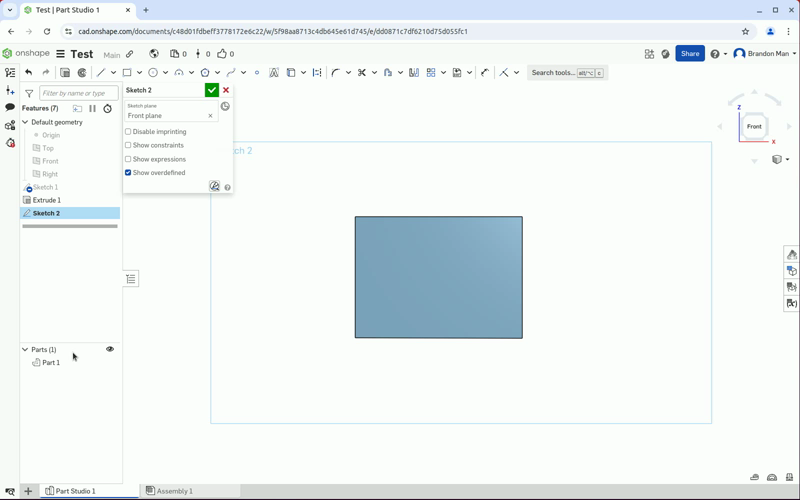
key(y)
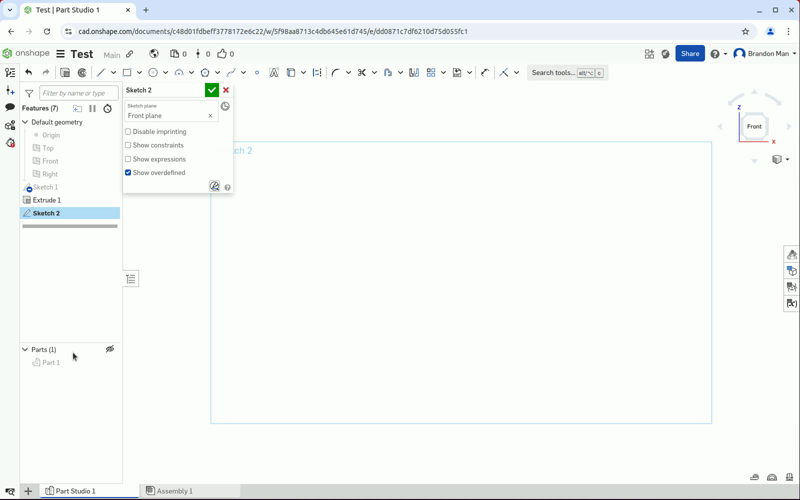
key(l)
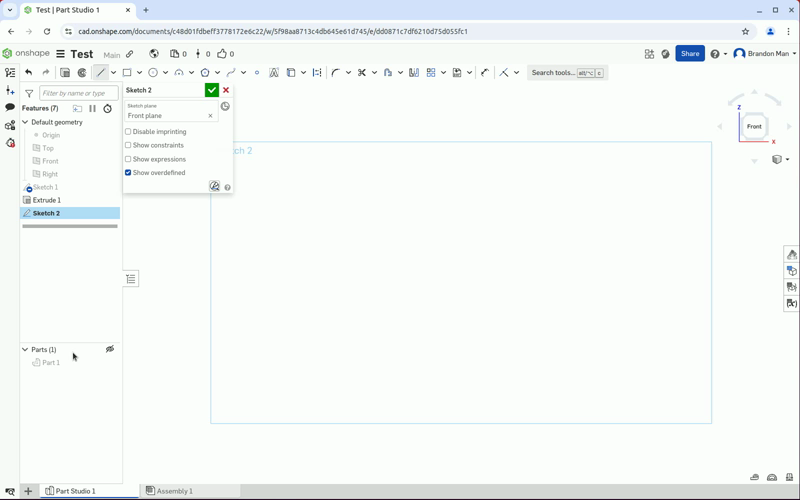
key_down(shift)
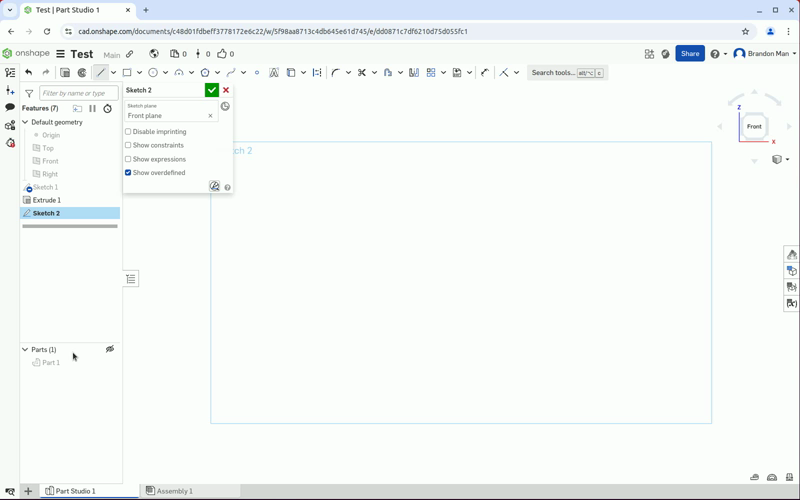
mouse_move(522, 299)
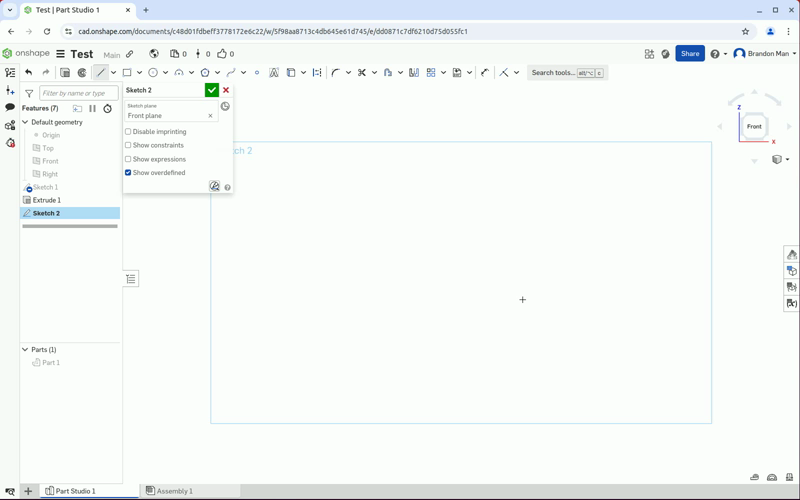
click(522, 299)
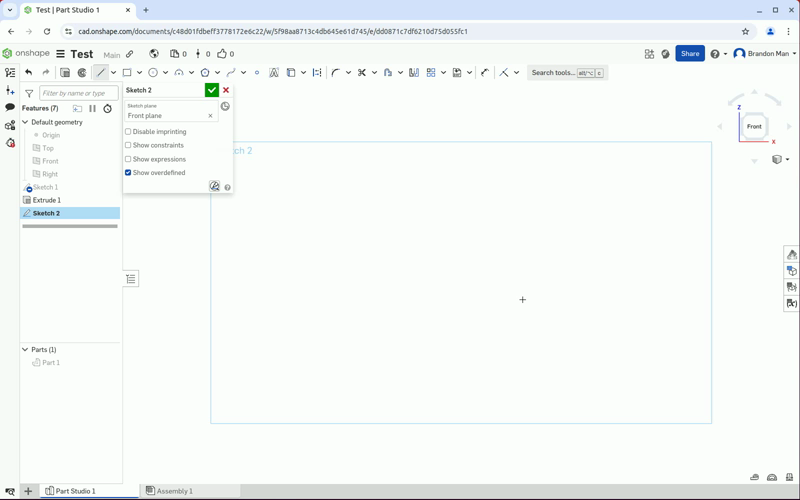
key_up(shift)
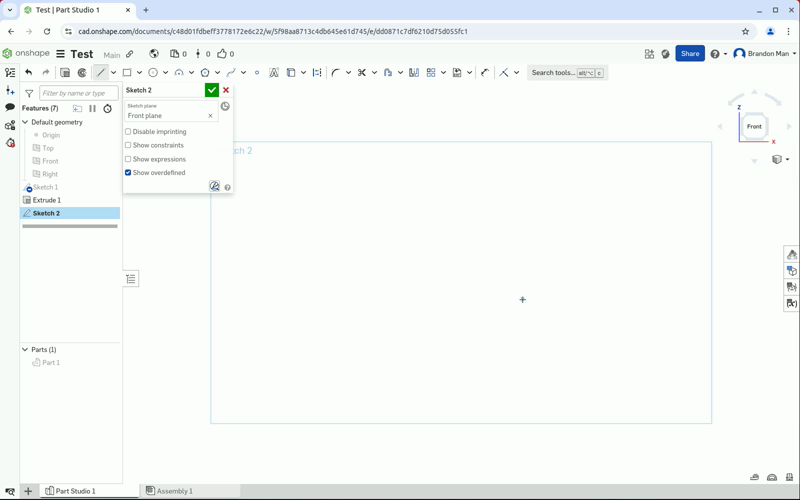
key_down(shift)
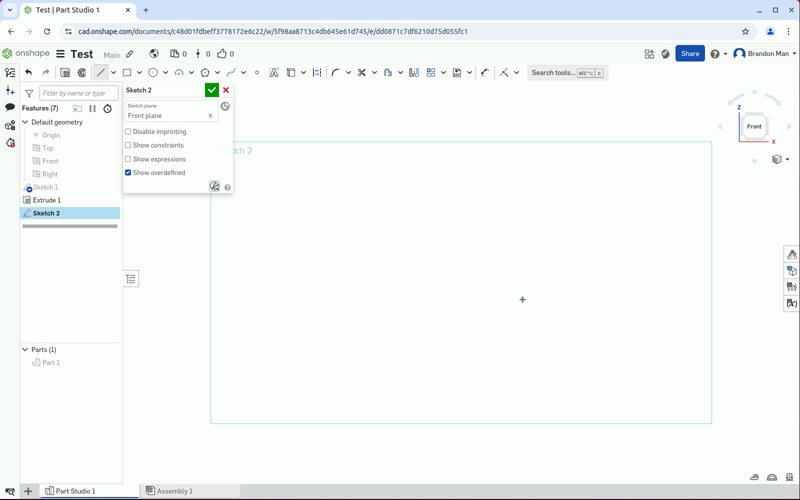
mouse_move(552, 299)
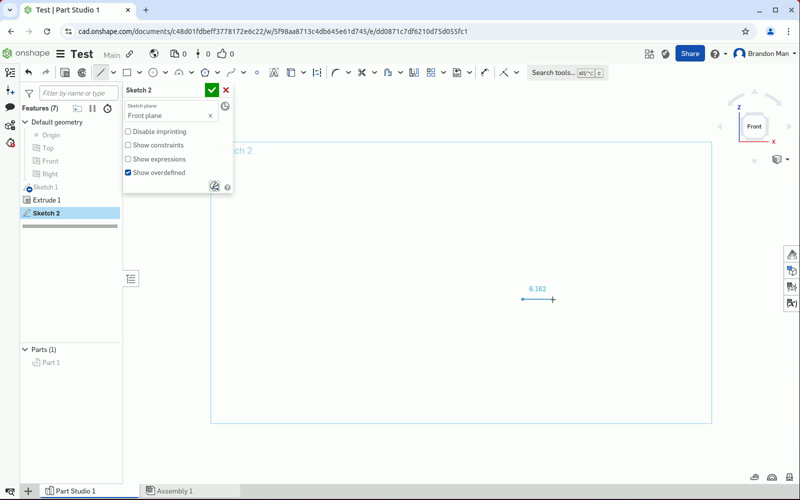
mouse_move(573, 299)
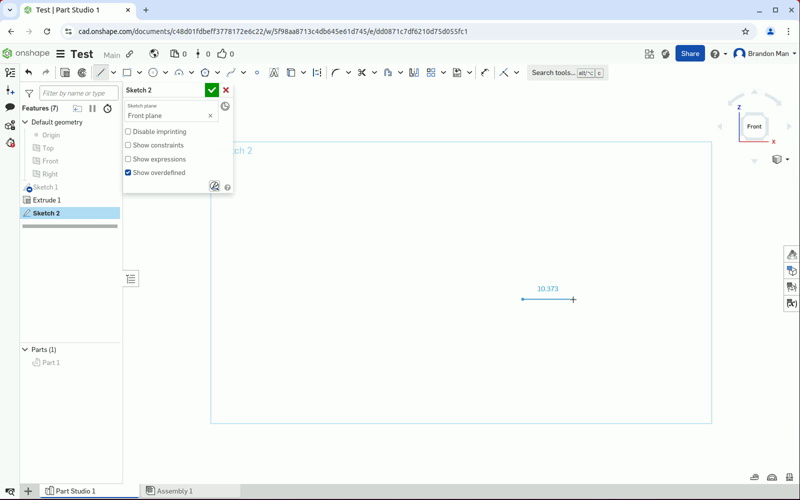
click(573, 299)
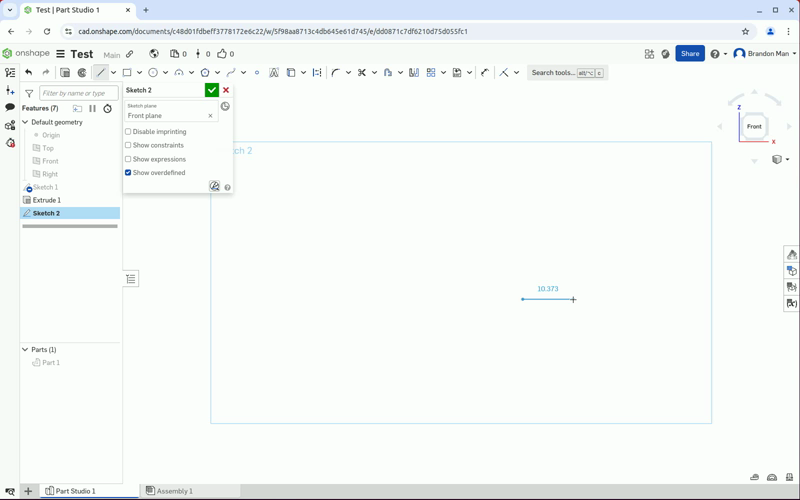
key_up(shift)
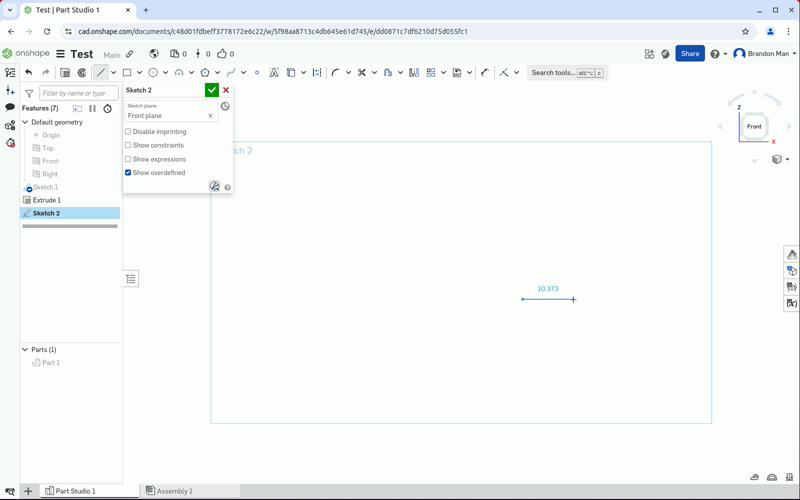
key_down(shift)
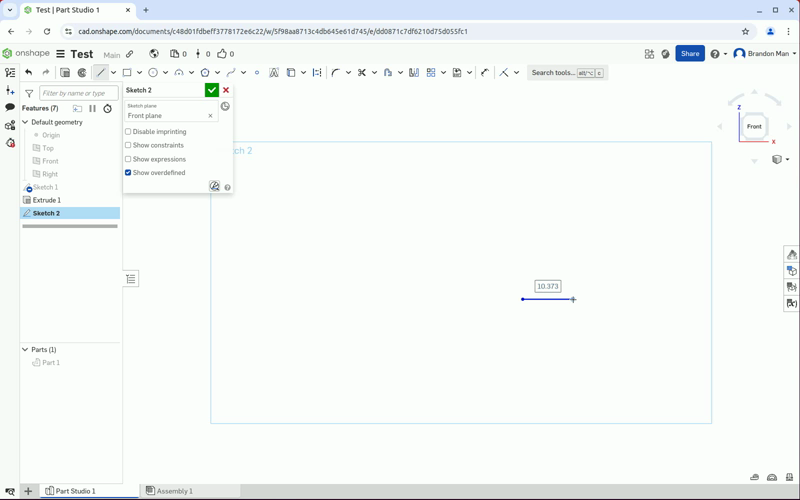
mouse_move(573, 215)
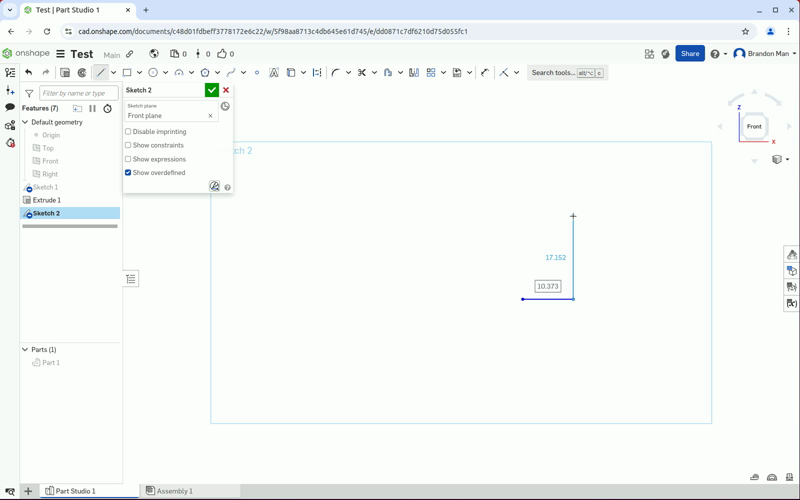
click(573, 215)
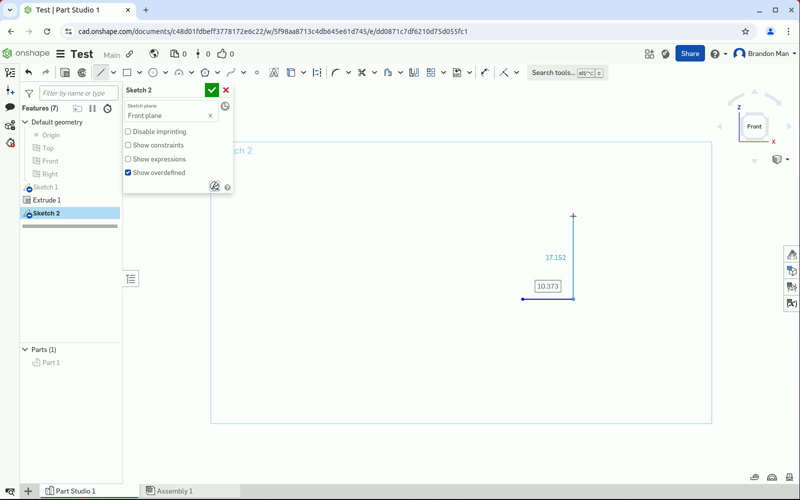
key_up(shift)
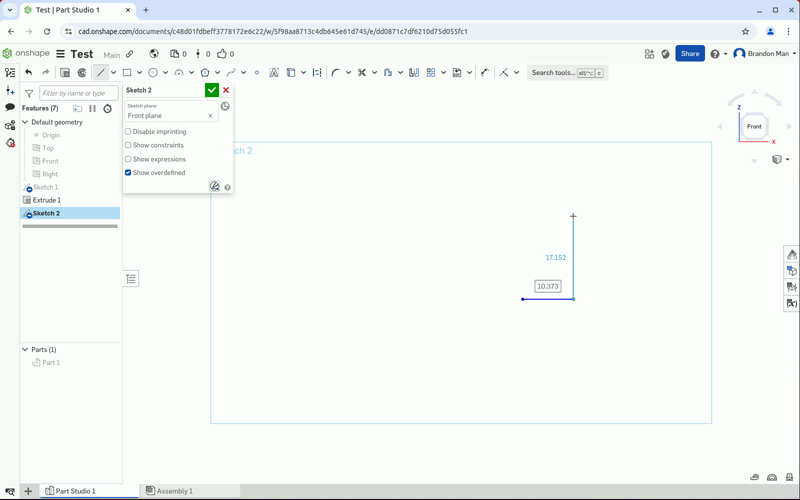
key_down(shift)
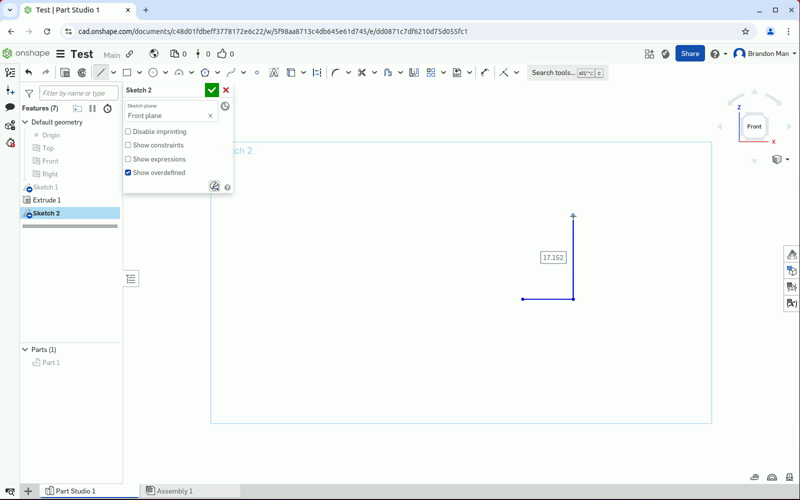
mouse_move(589, 215)
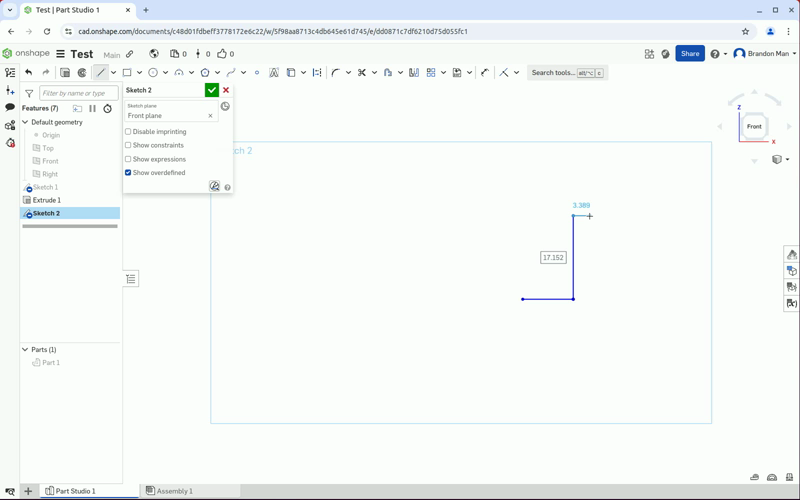
mouse_move(522, 215)
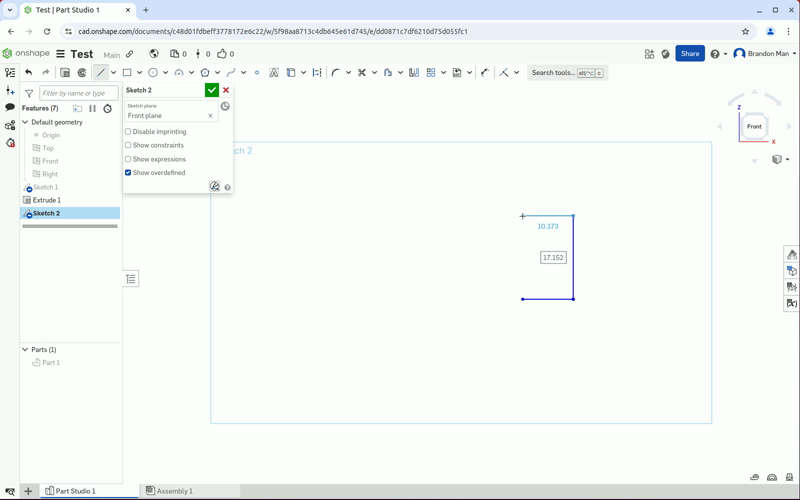
click(522, 215)
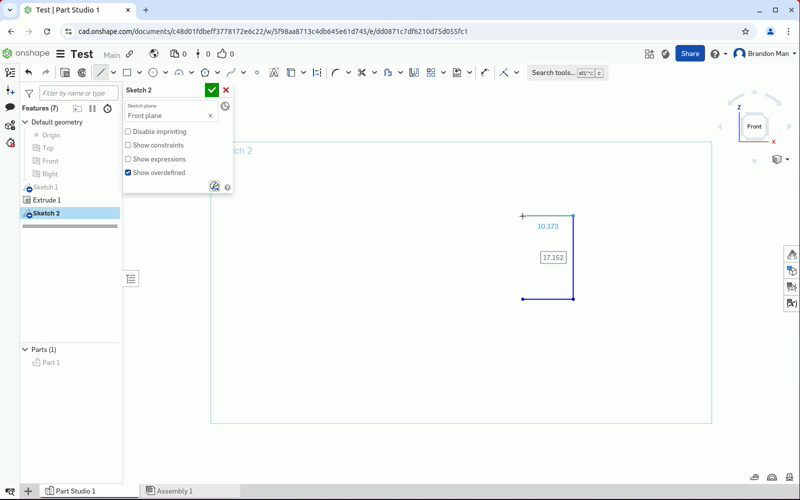
key_up(shift)
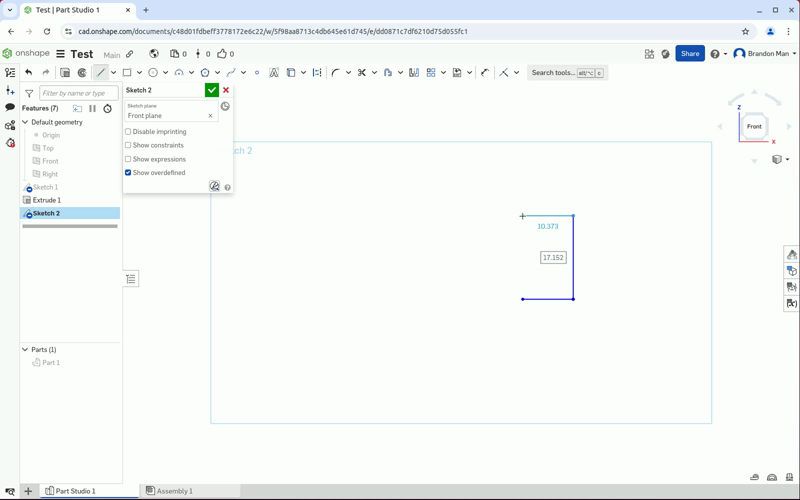
key_down(shift)
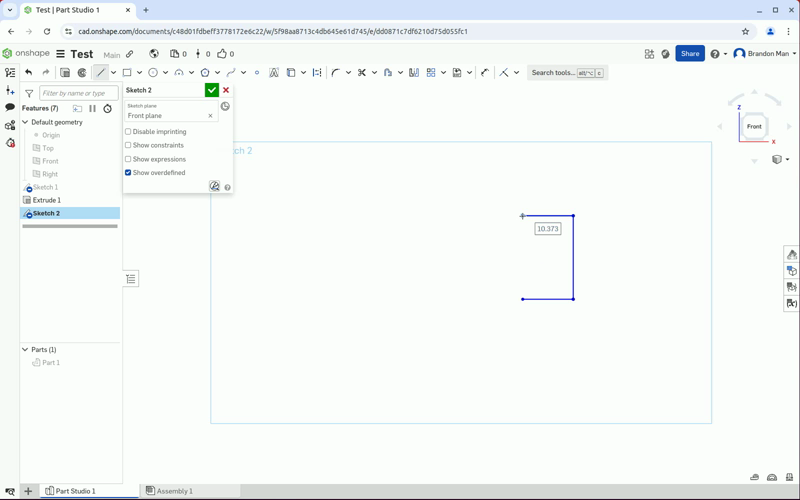
mouse_move(522, 299)
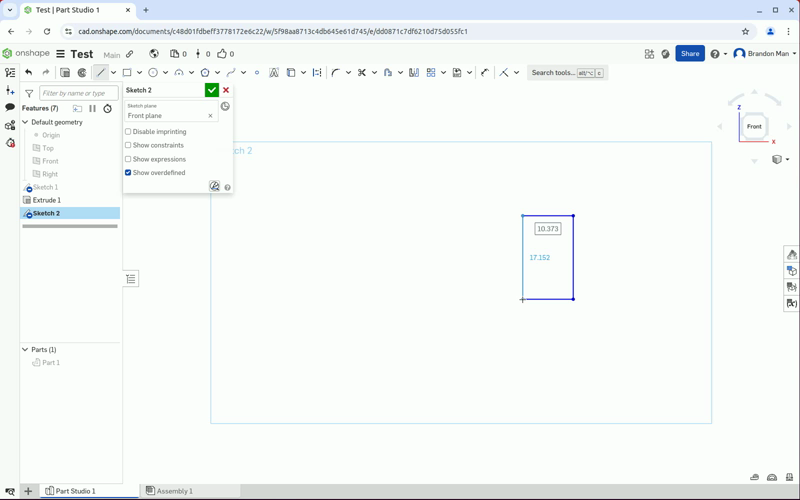
key_up(shift)
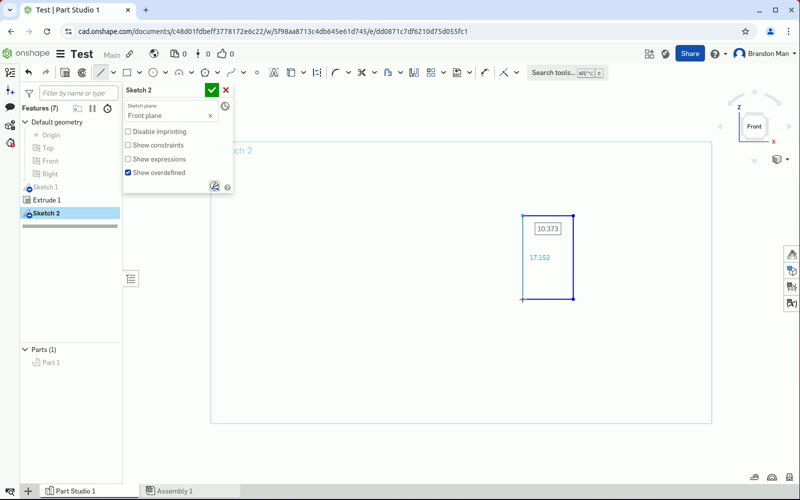
click(522, 299)
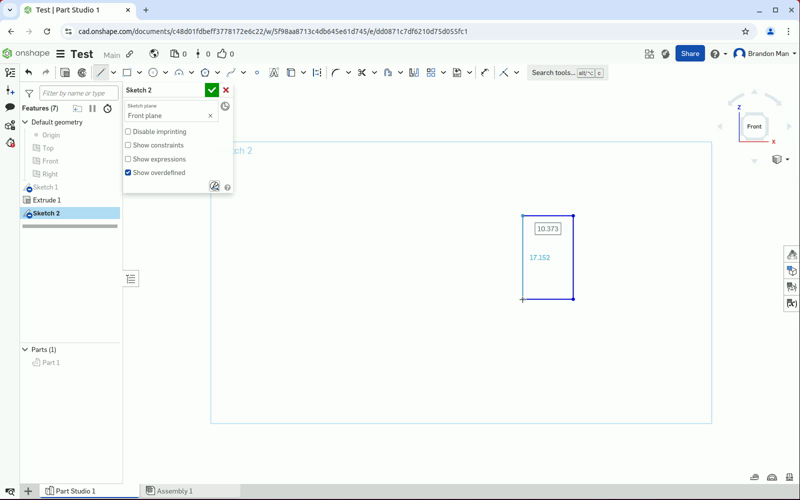
key(esc)
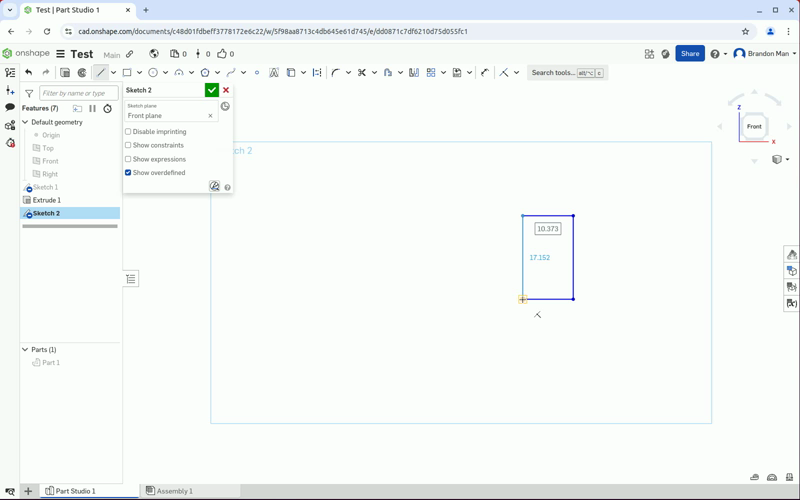
mouse_move(559, 266)
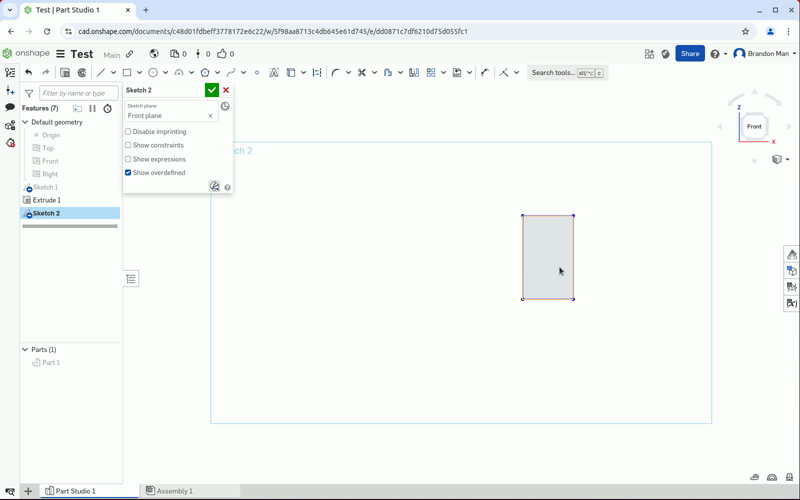
click(559, 266)
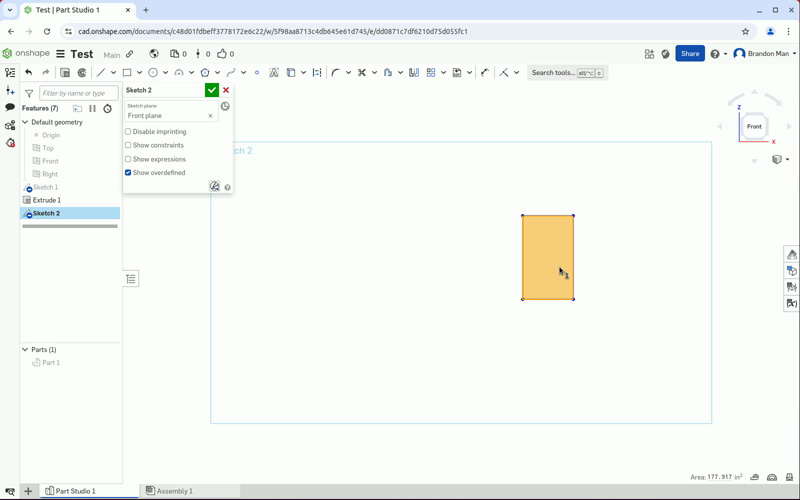
mouse_move(73, 352)
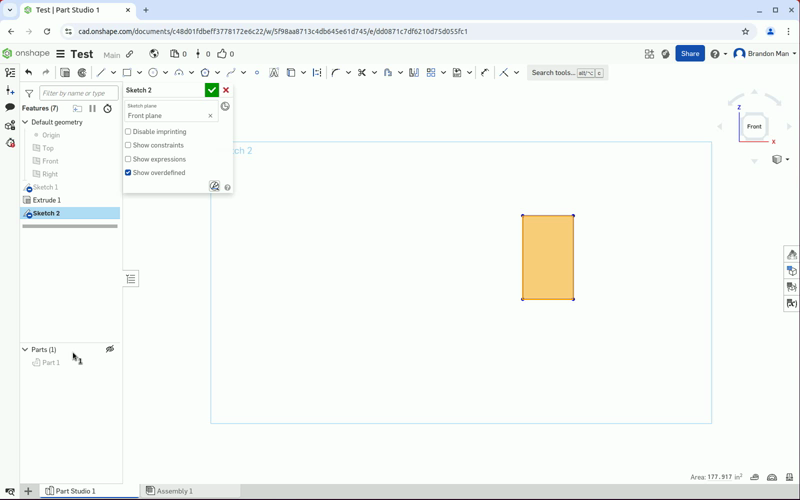
key(shift+y)
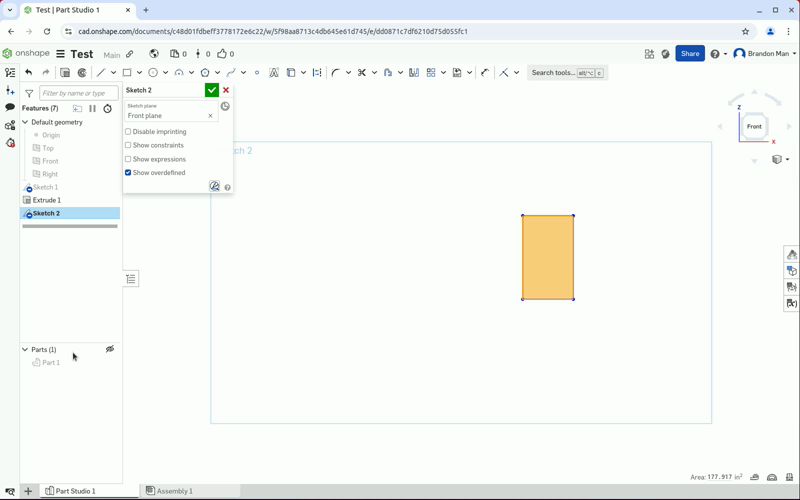
key(shift+e)
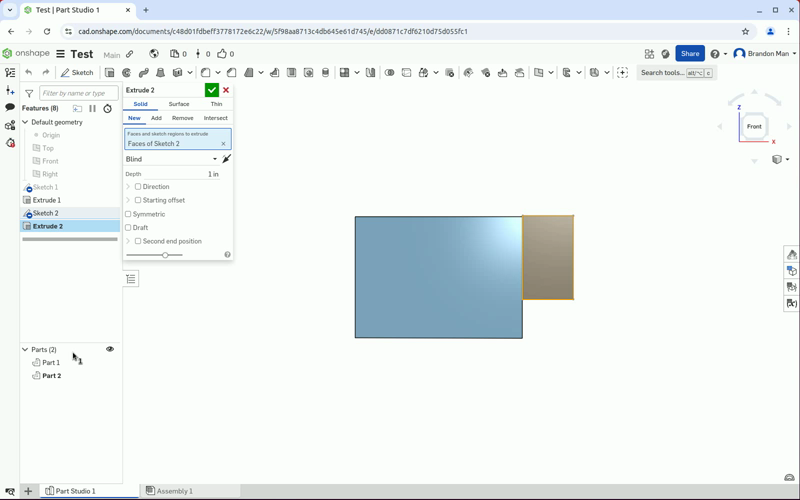
mouse_move(143, 106)
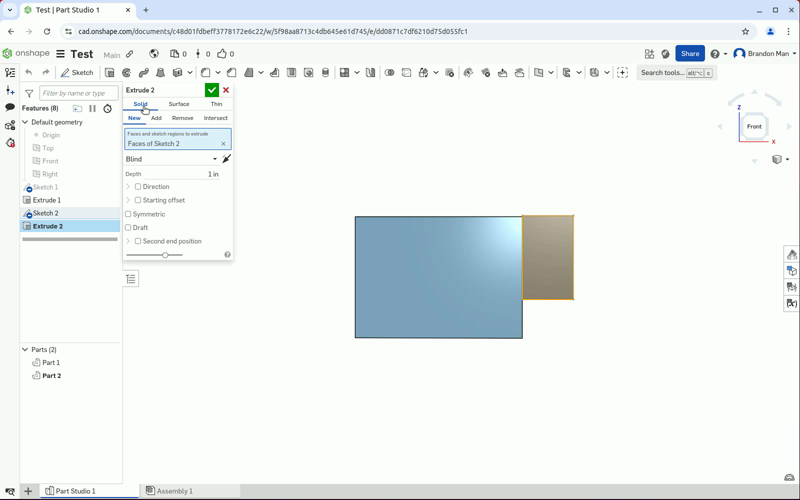
click(143, 106)
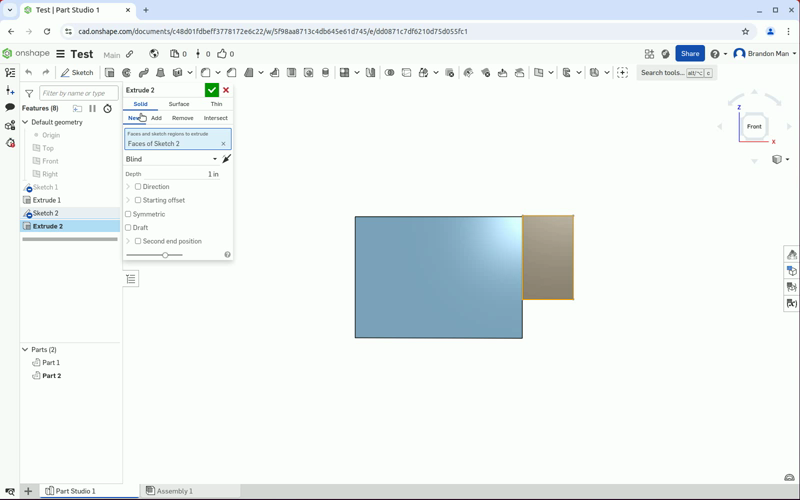
mouse_move(137, 120)
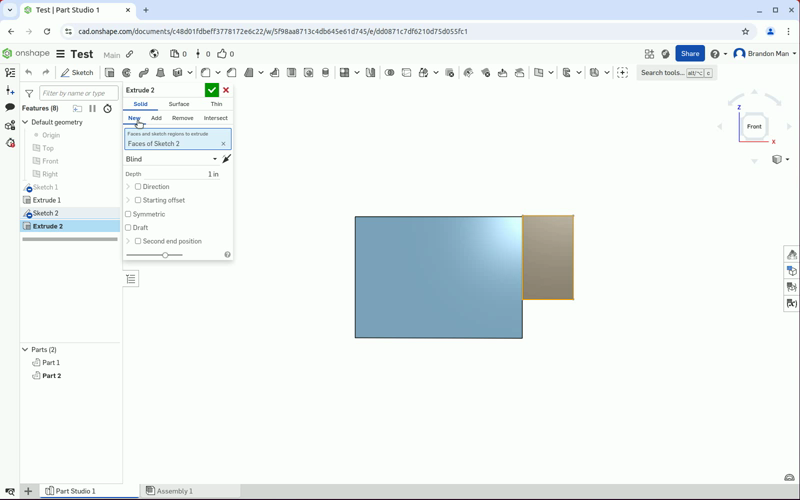
click(137, 120)
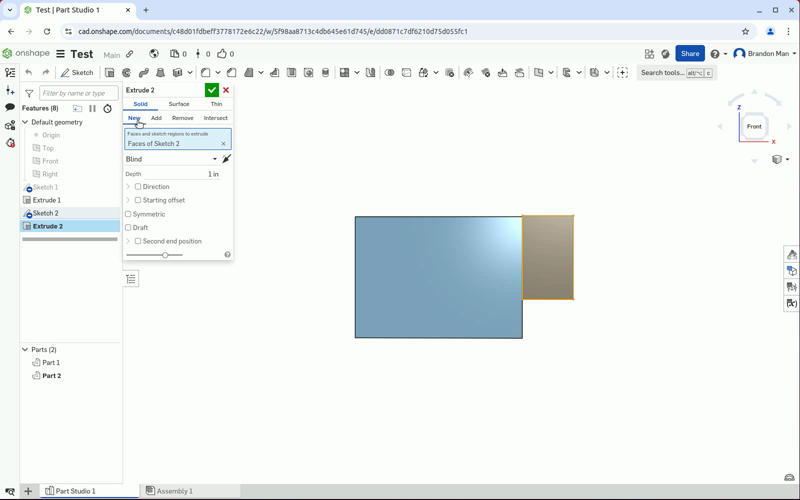
key(tab, 4)
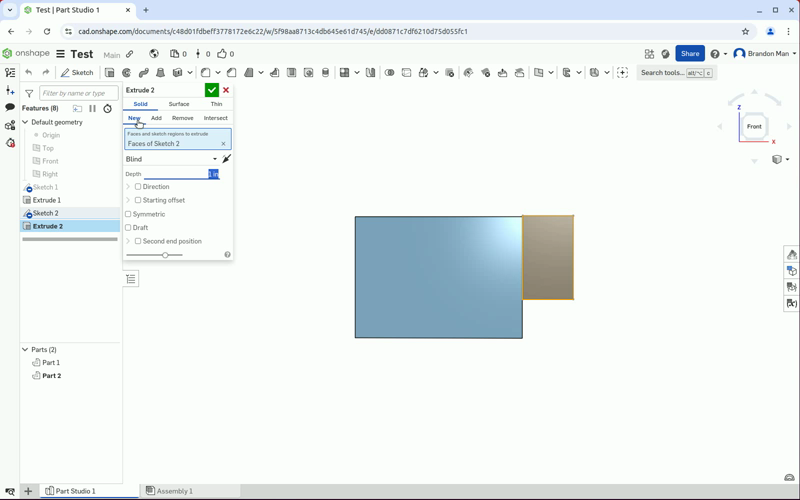
text(17.09)
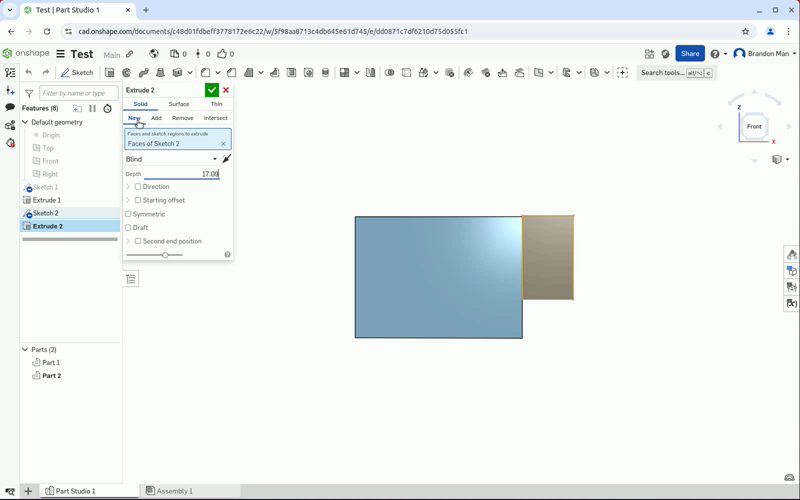
key(enter)
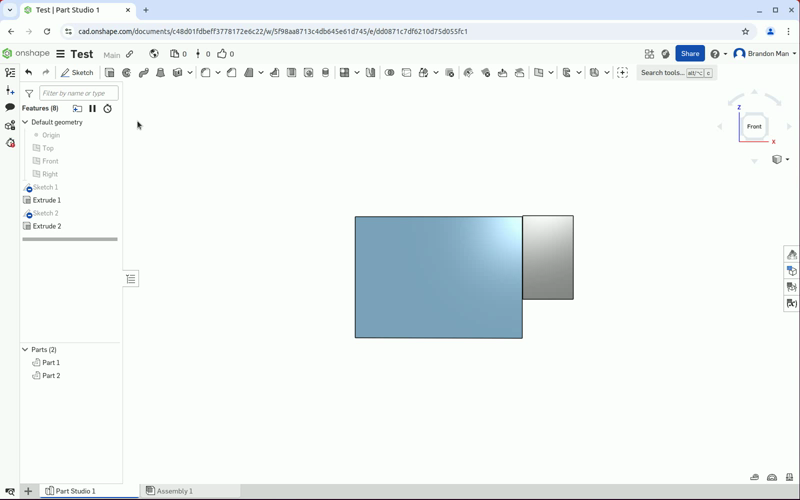
key(shift+h)
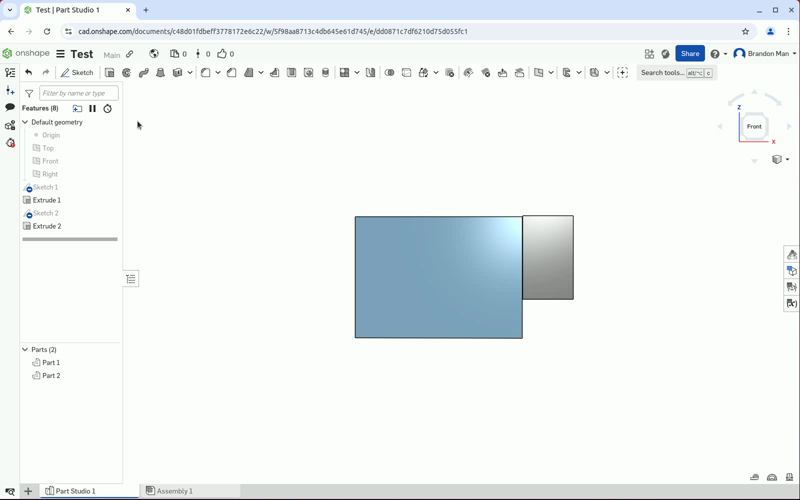
key(shift+h)
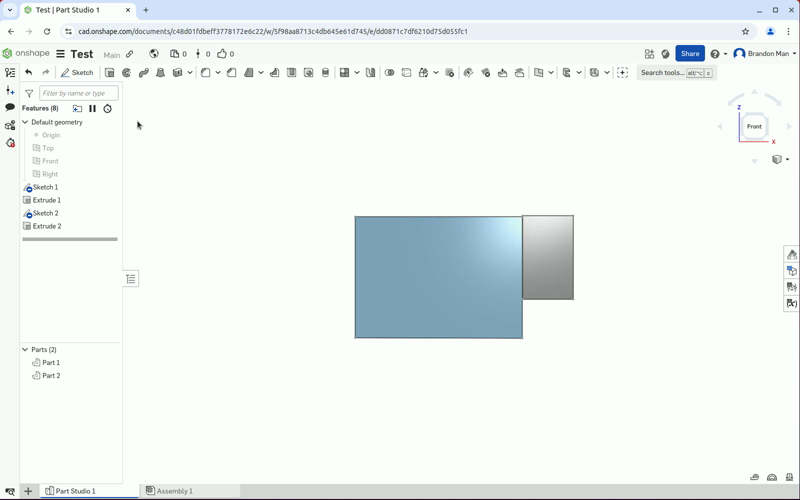
key(shift+7)
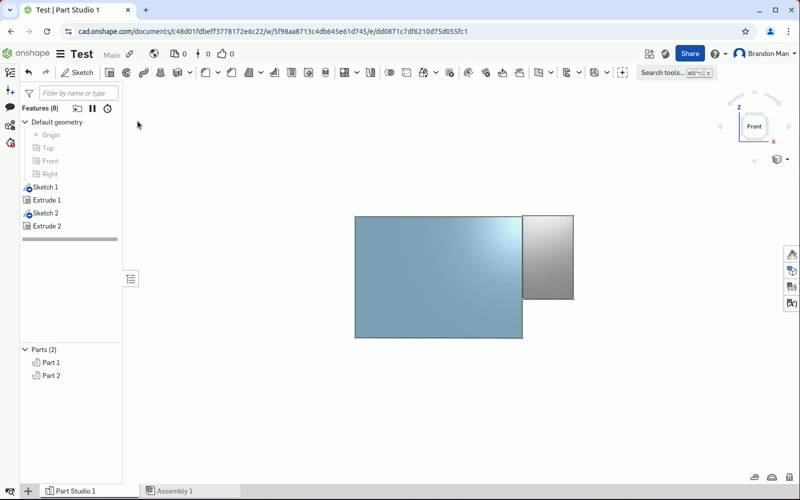
key(left, 2)
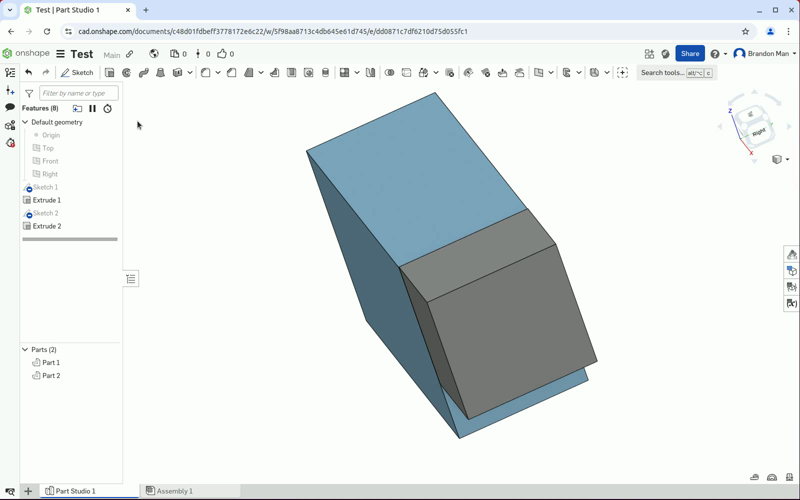
key(down, 2)
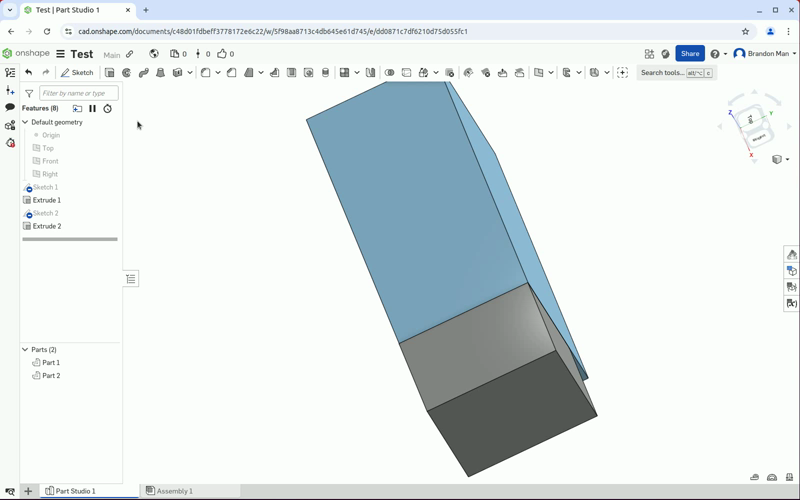
key(up, 2)
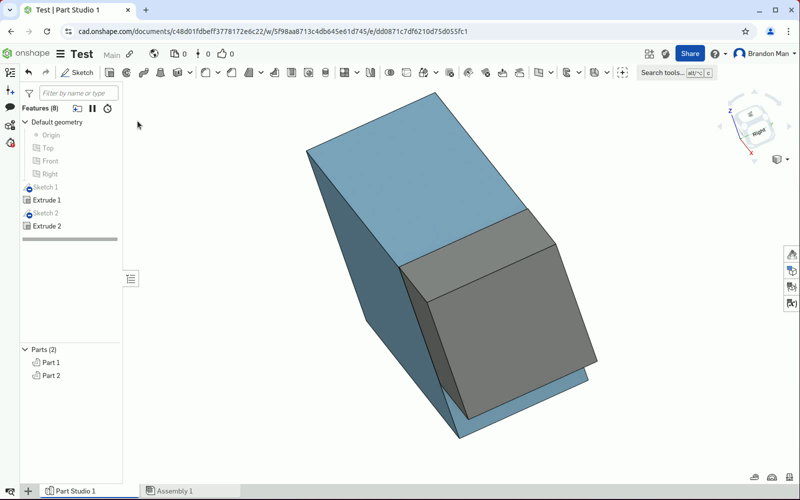
key(right, 2)
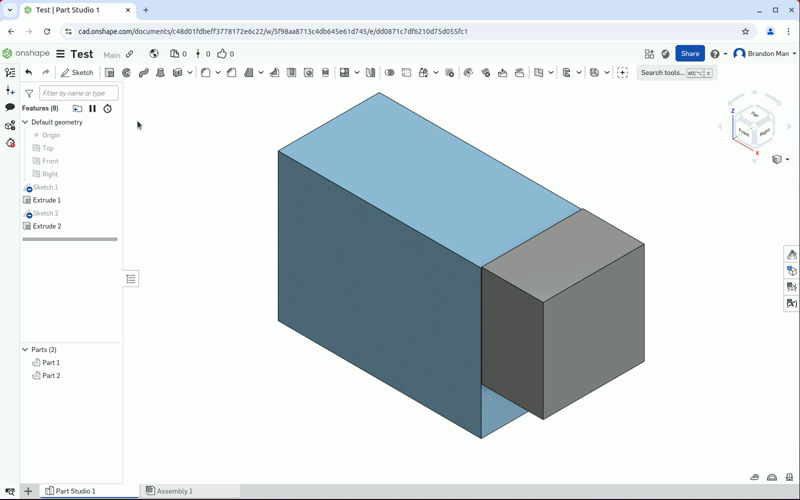
mouse_move(73, 189)
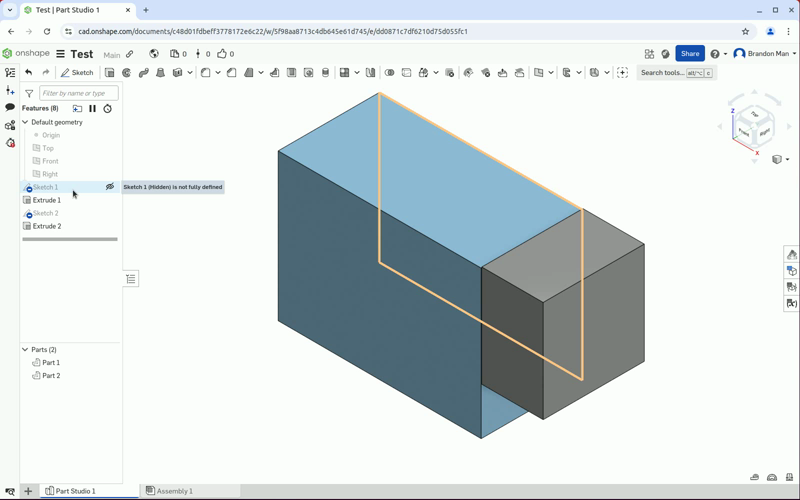
click(73, 189)